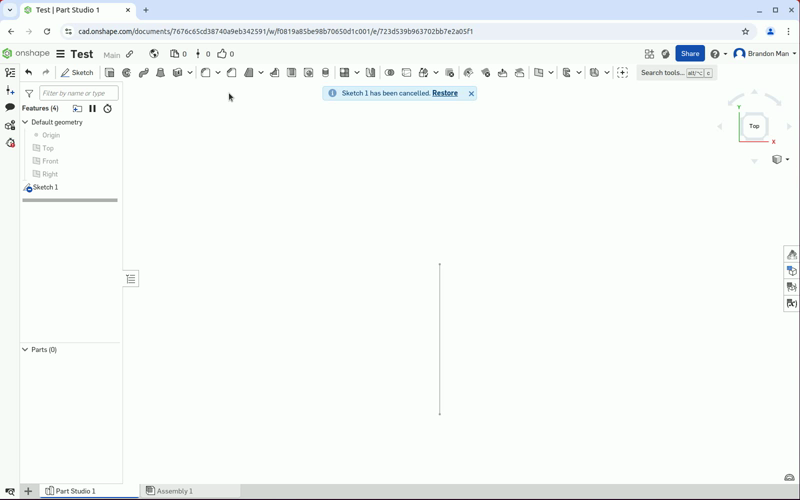
key(shift+h)
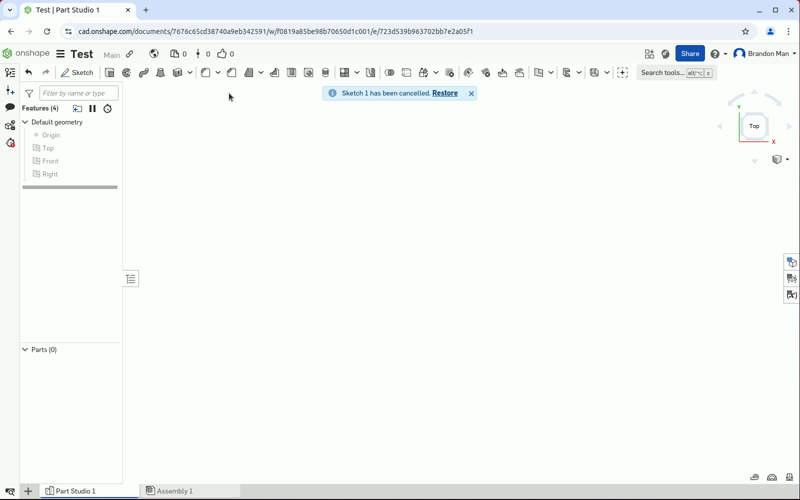
mouse_move(73, 352)
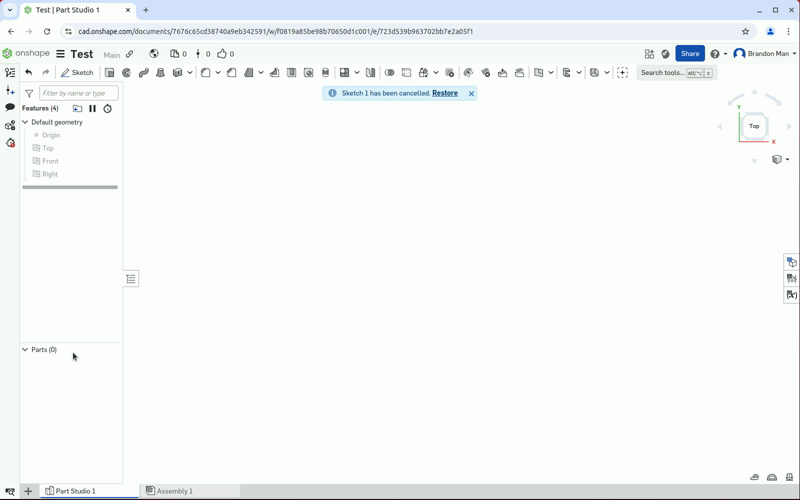
key(y)
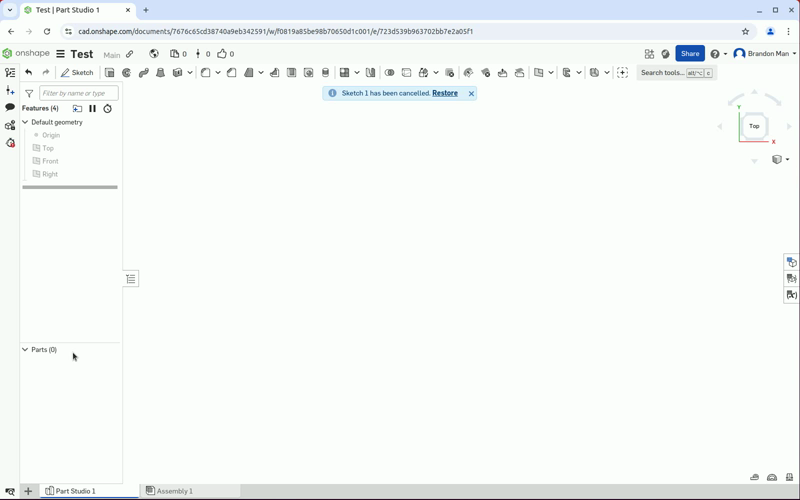
key(shift+p)
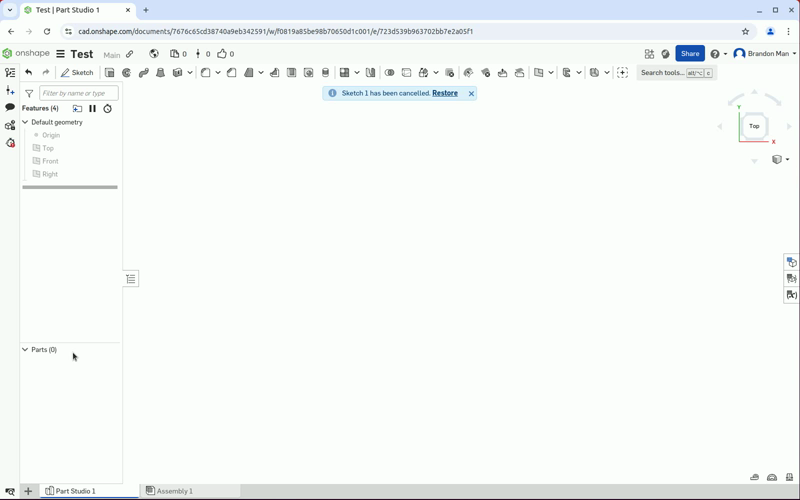
key(space)
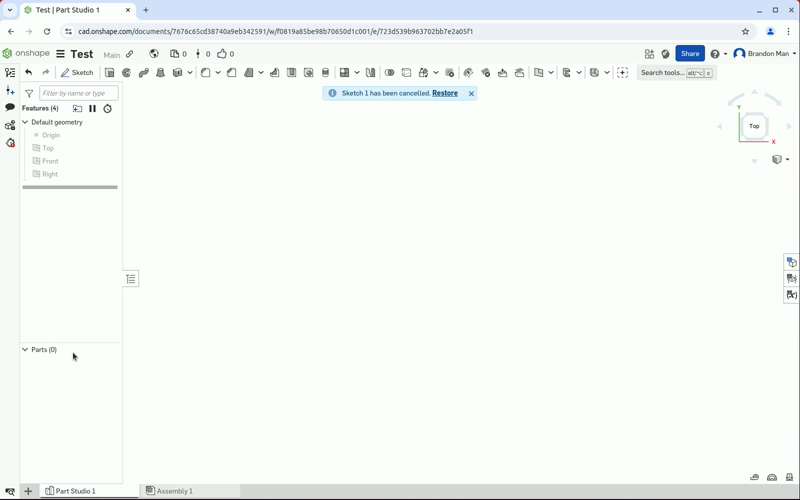
key_down(shift)
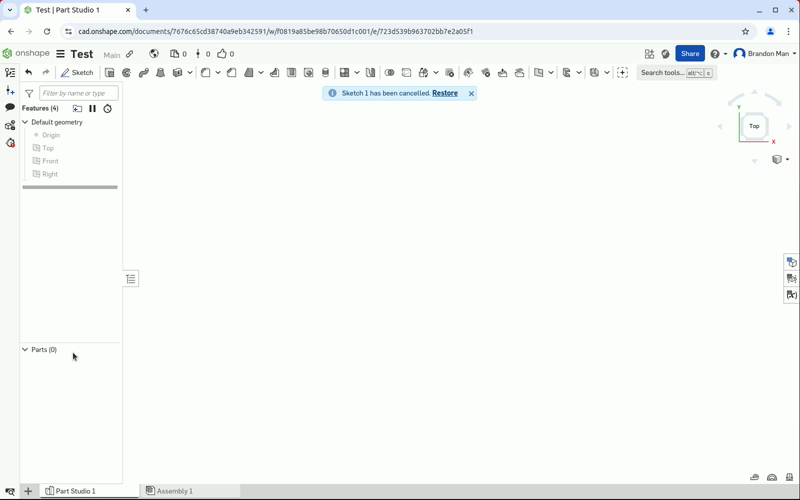
key(up)
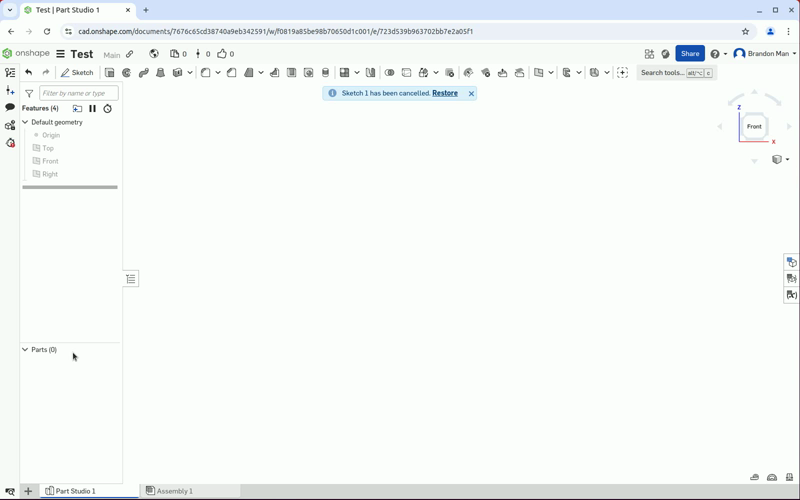
key_up(shift)
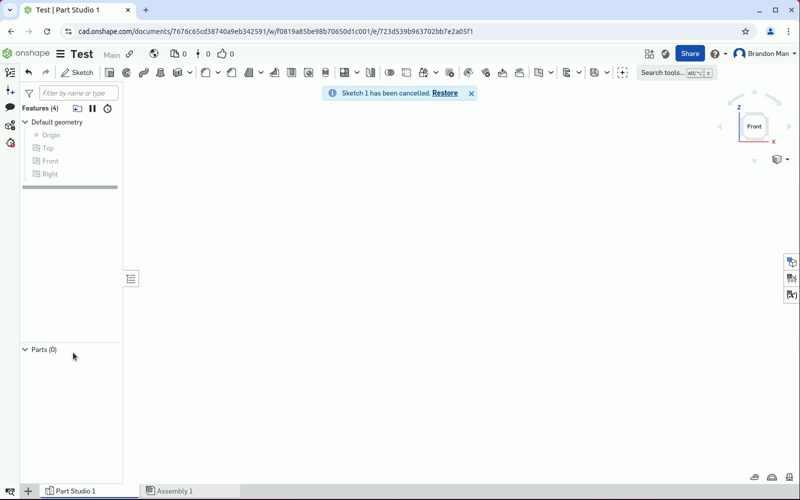
key(space)
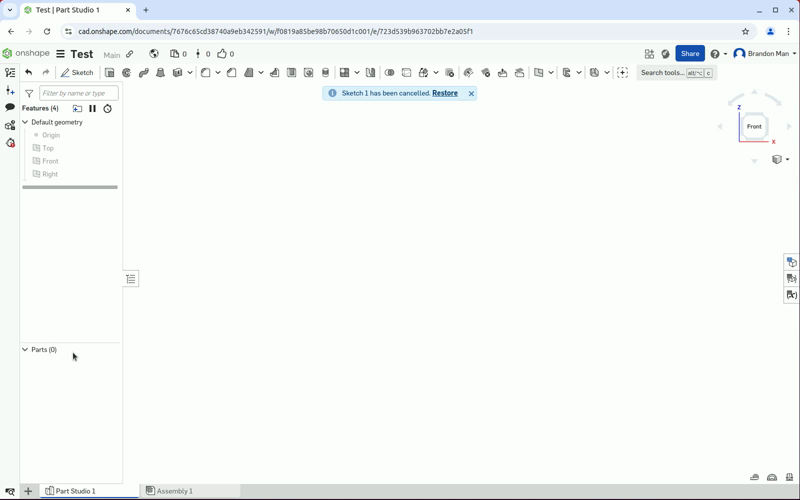
key_down(shift)
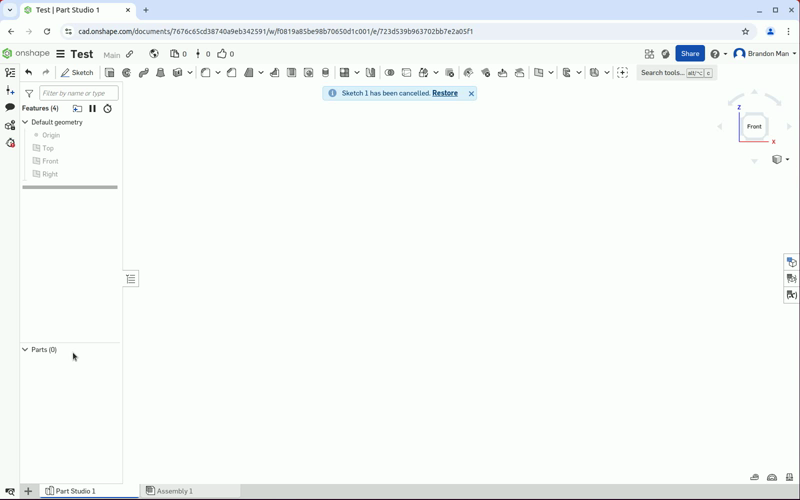
key(left)
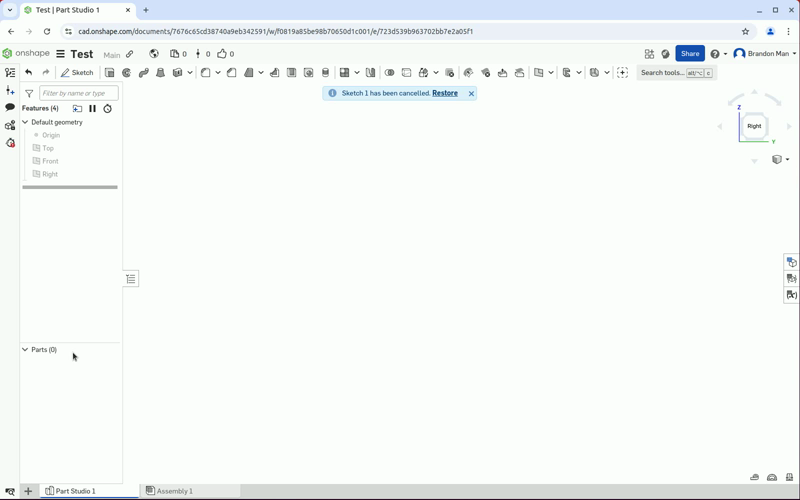
key_up(shift)
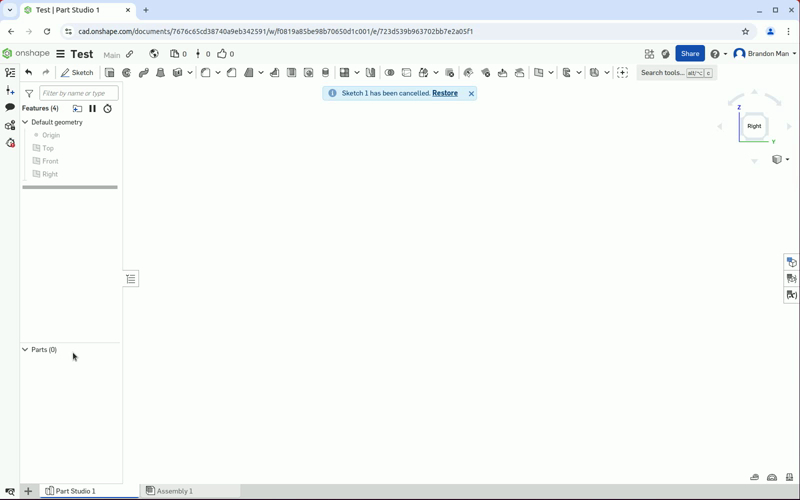
mouse_move(73, 352)
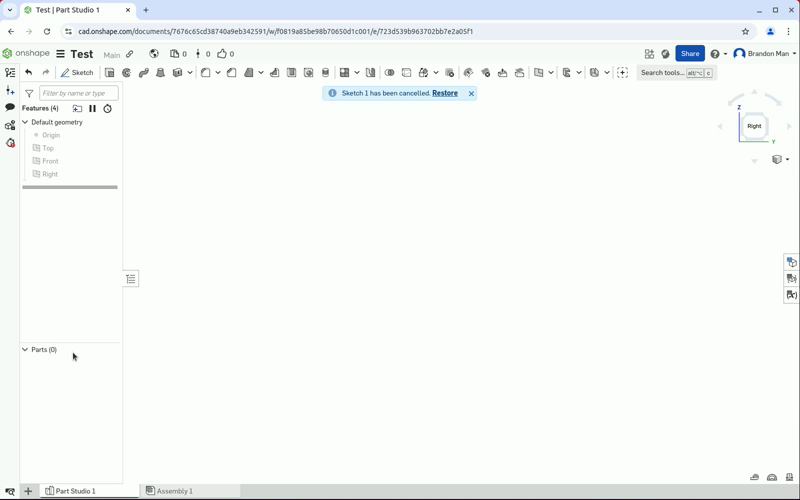
key(shift+y)
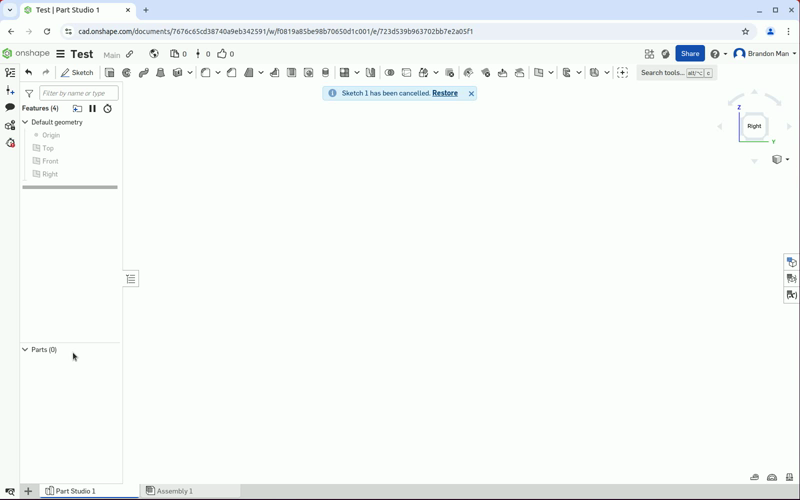
key(shift+s)
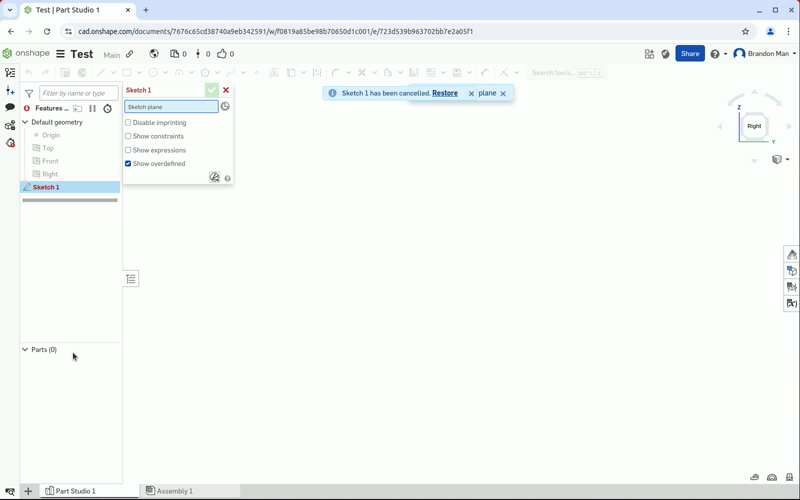
mouse_move(73, 176)
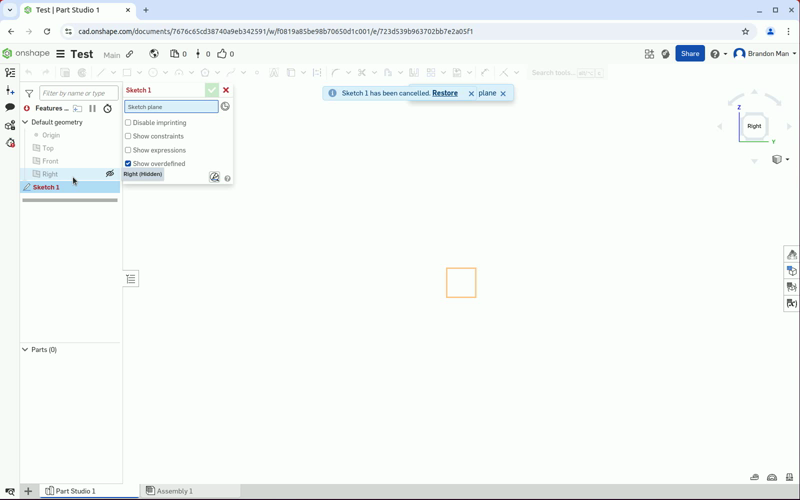
click(73, 176)
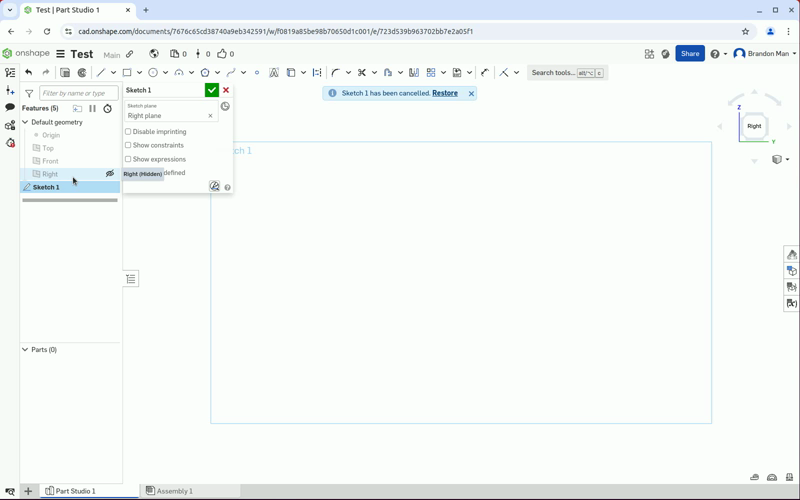
mouse_move(73, 352)
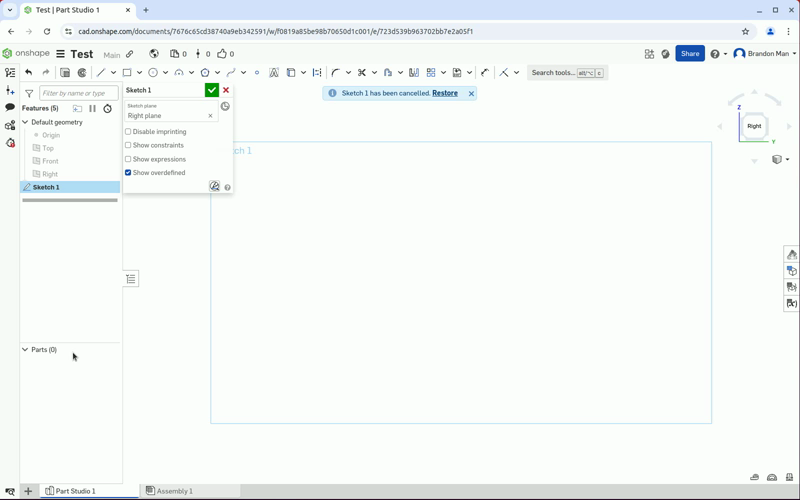
key(y)
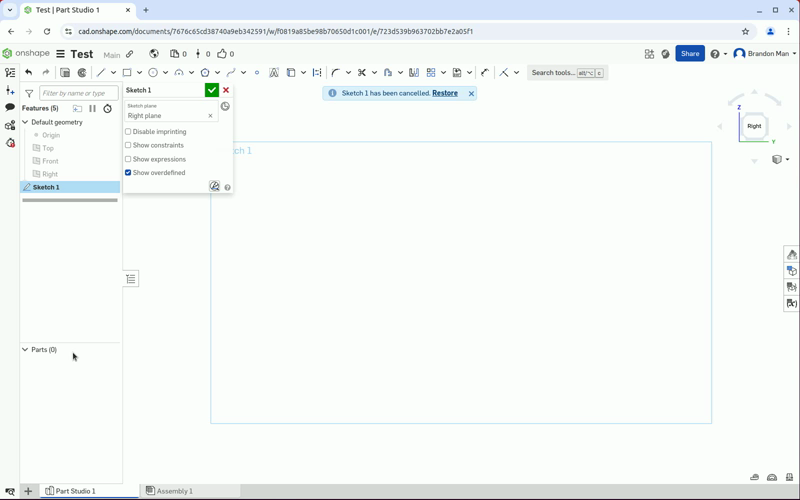
key(c)
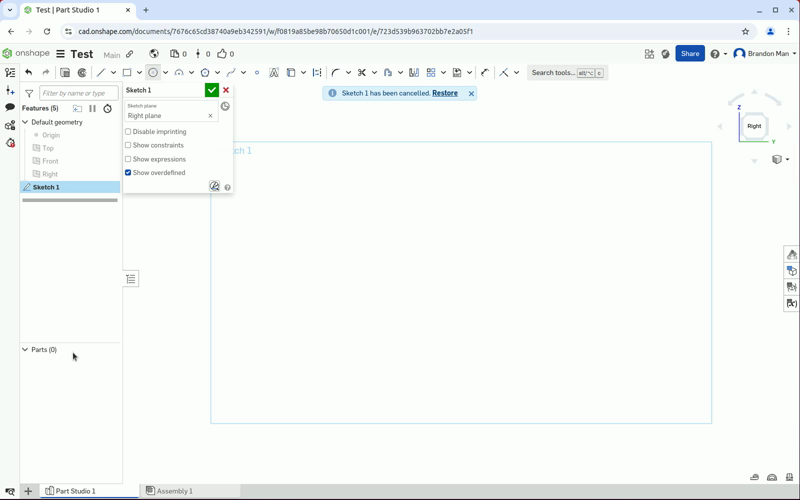
key_down(shift)
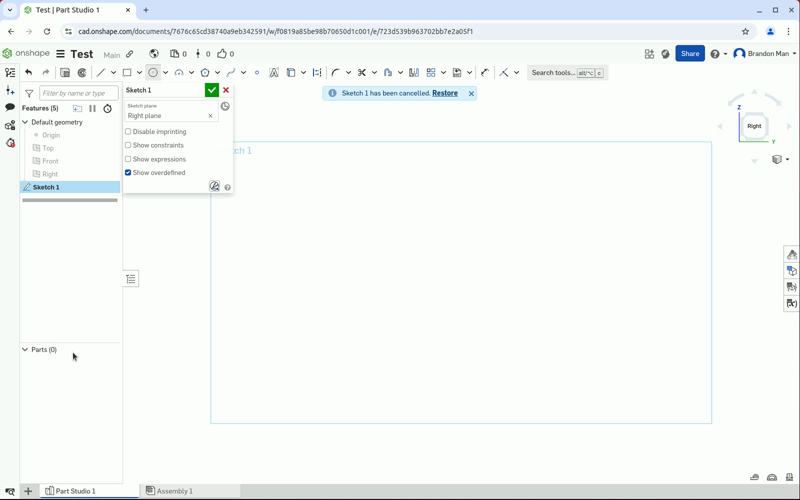
mouse_move(461, 282)
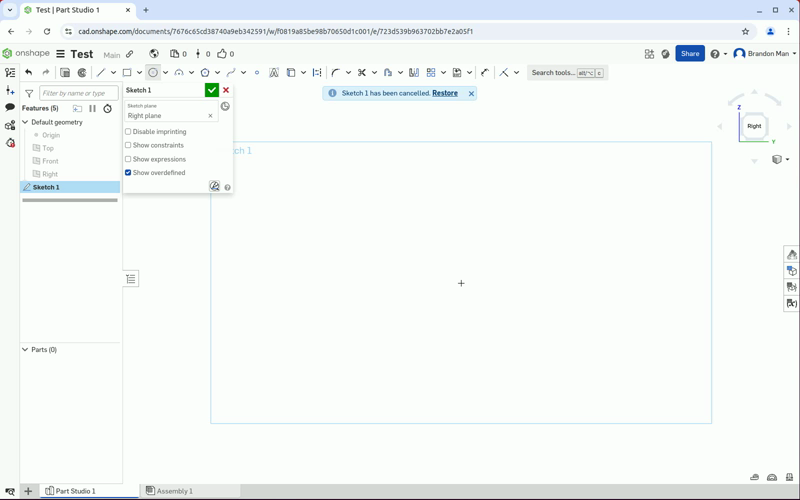
click(461, 282)
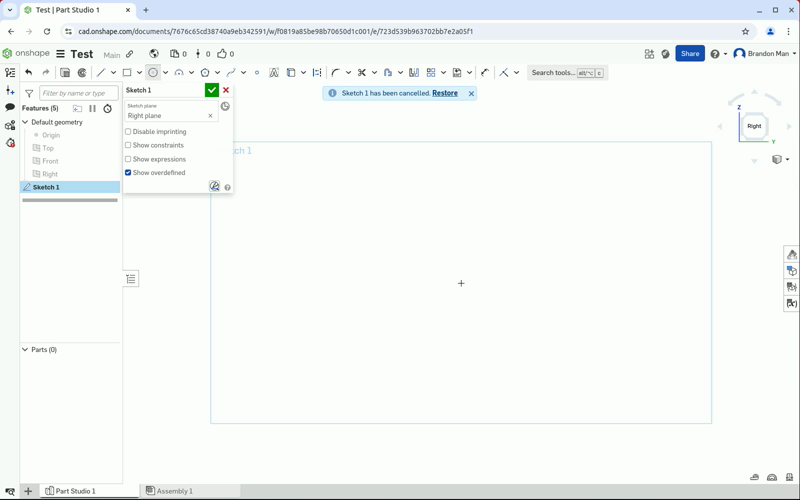
key_up(shift)
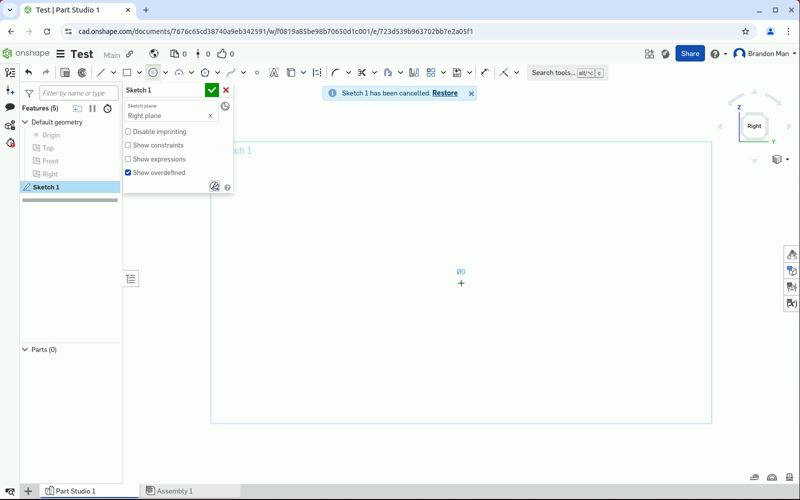
mouse_move(476, 282)
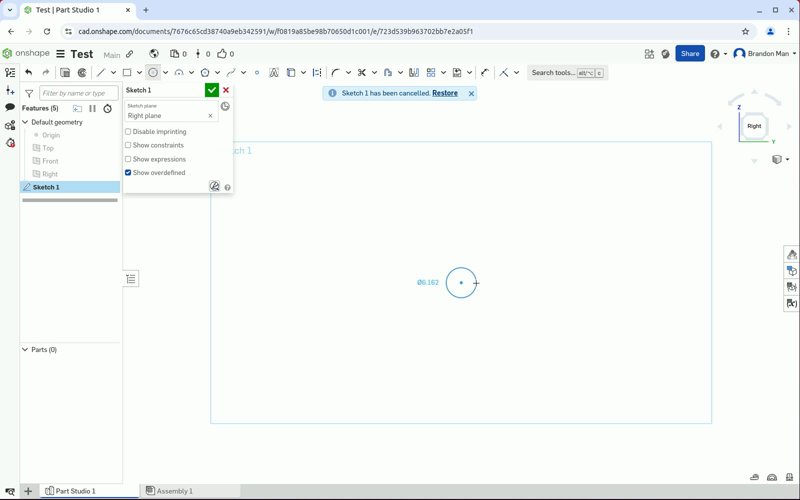
click(476, 282)
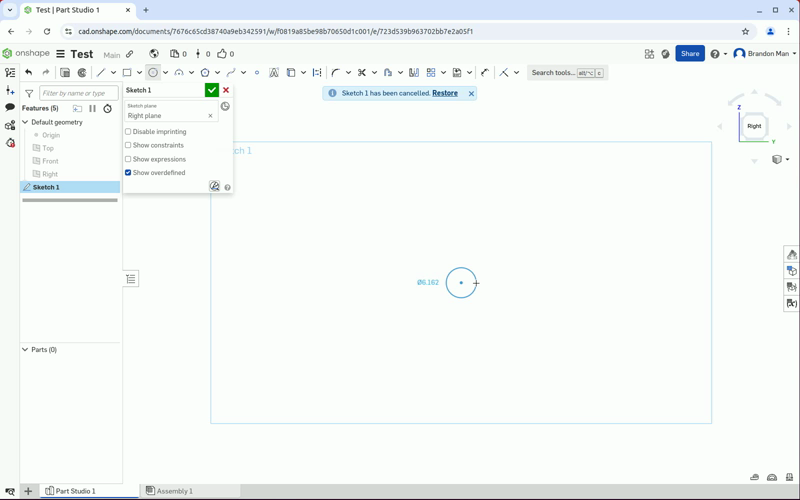
key(esc)
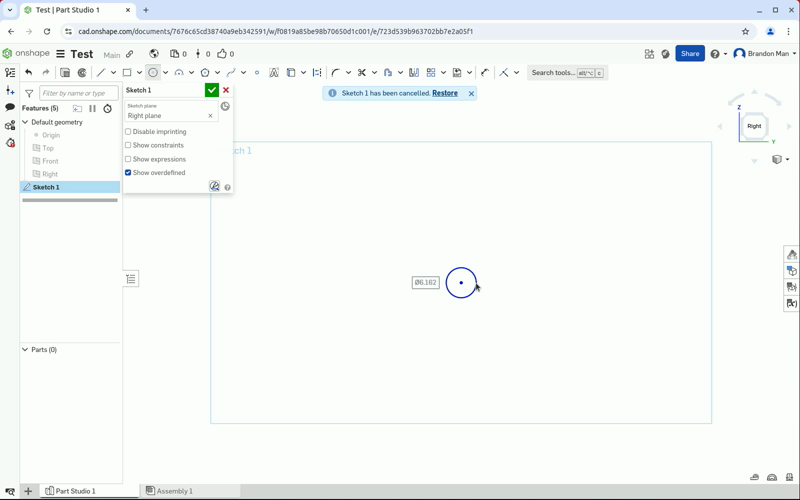
mouse_move(454, 281)
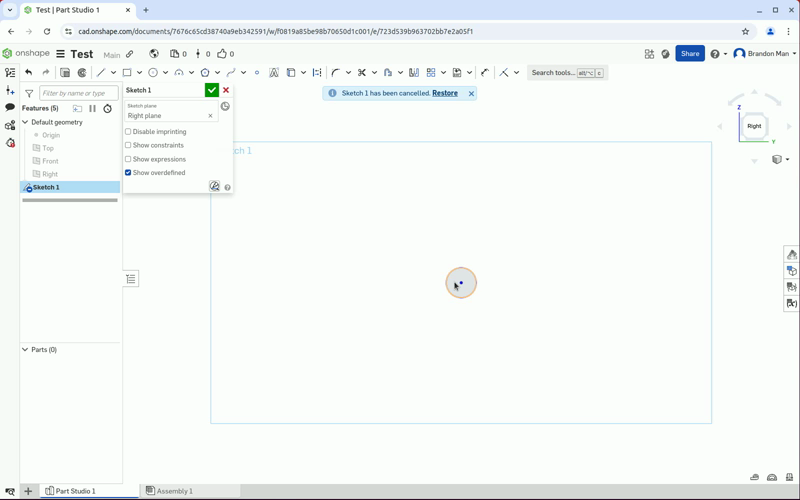
scroll(6)
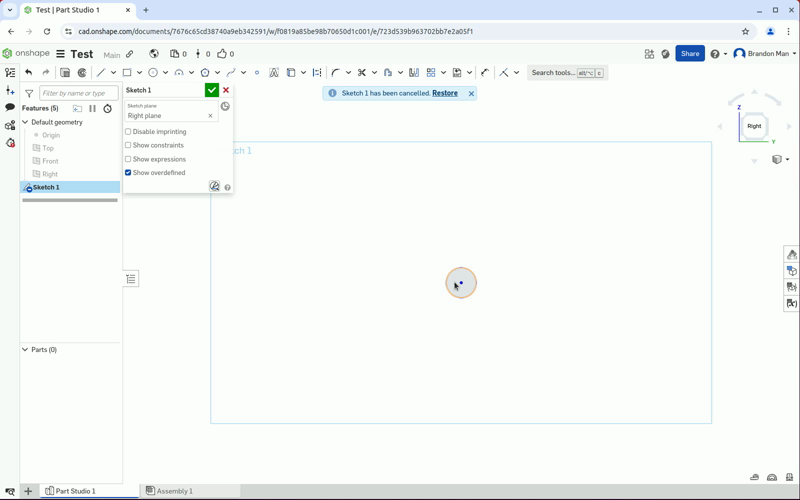
scroll(6)
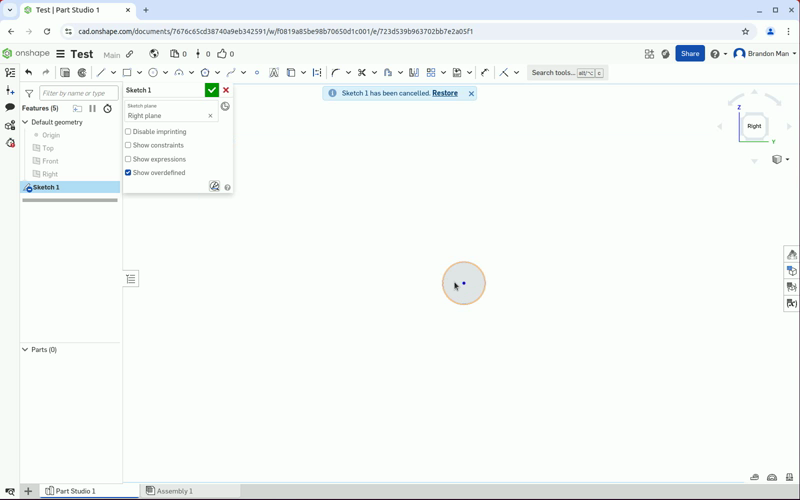
scroll(6)
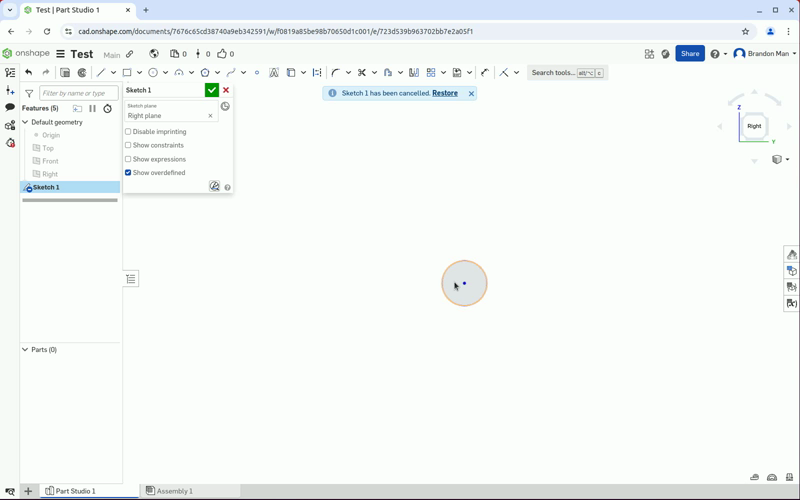
scroll(6)
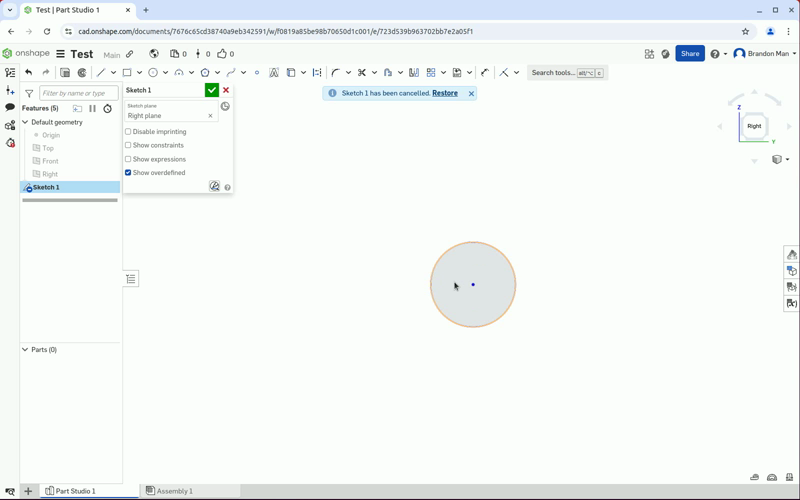
scroll(6)
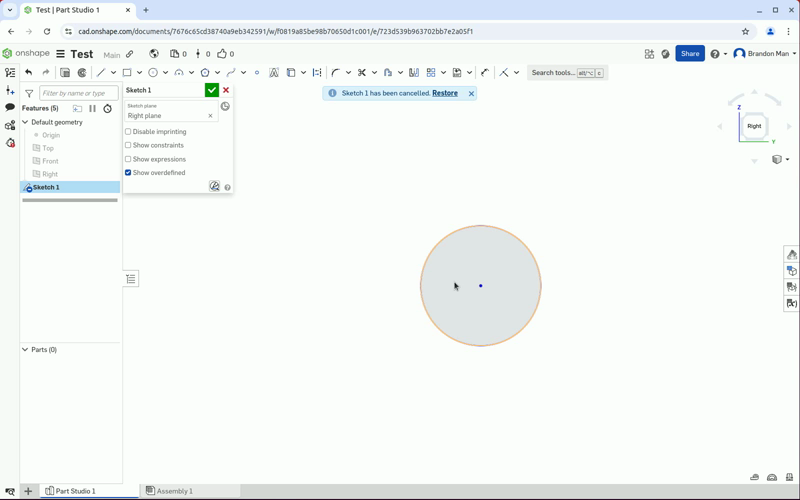
scroll(6)
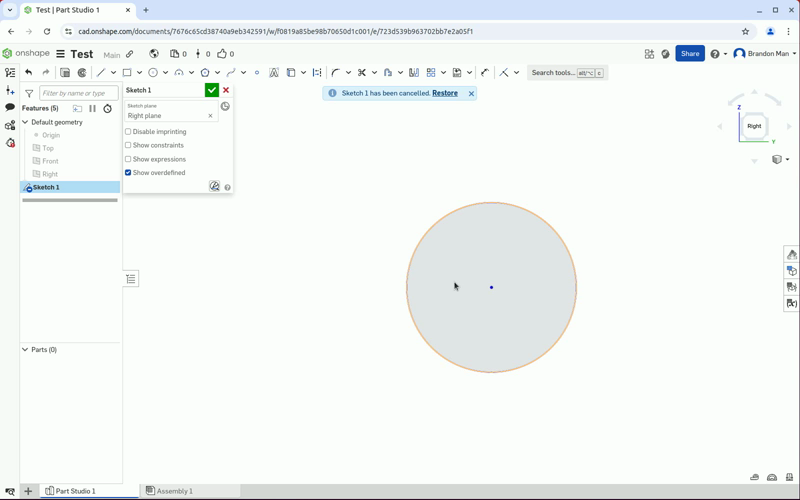
scroll(6)
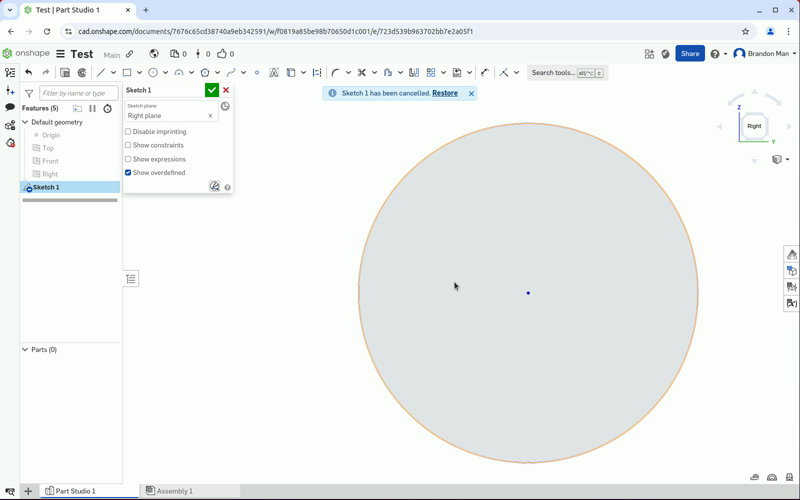
click(454, 281)
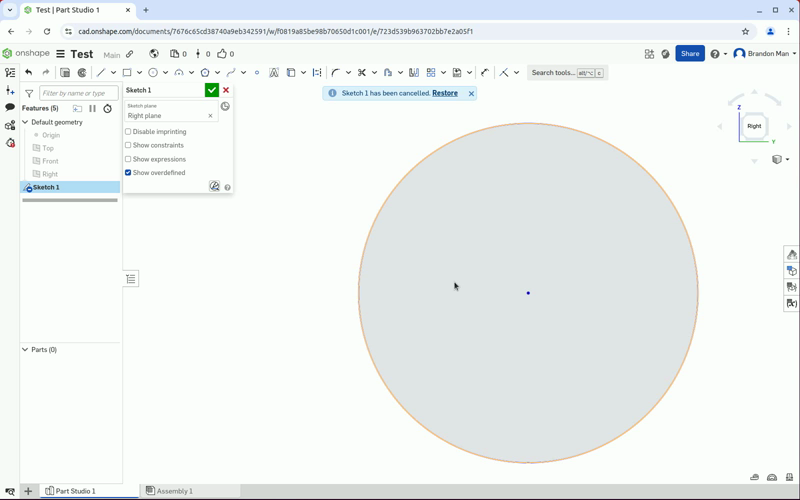
scroll(-6)
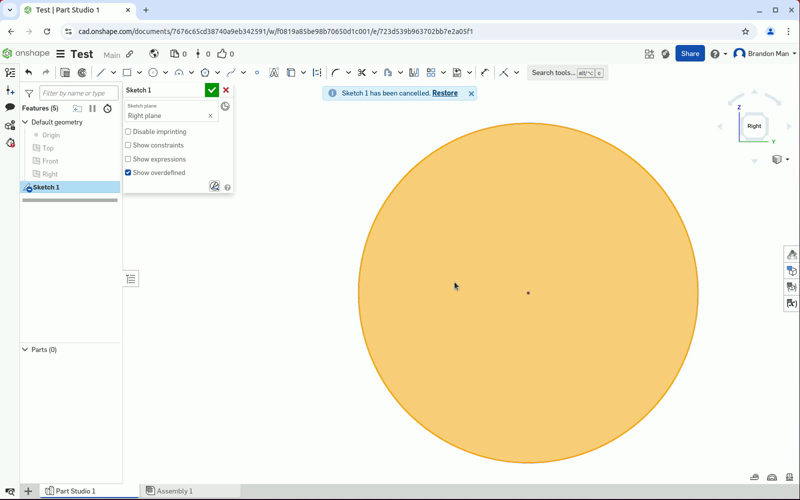
scroll(-6)
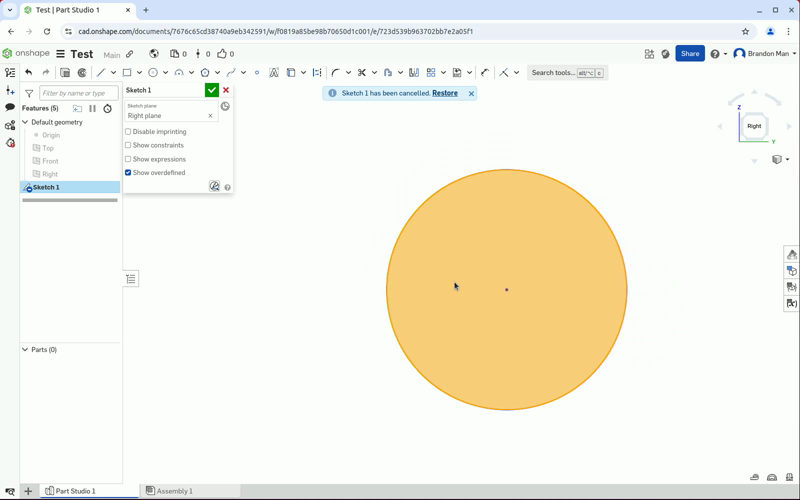
scroll(-6)
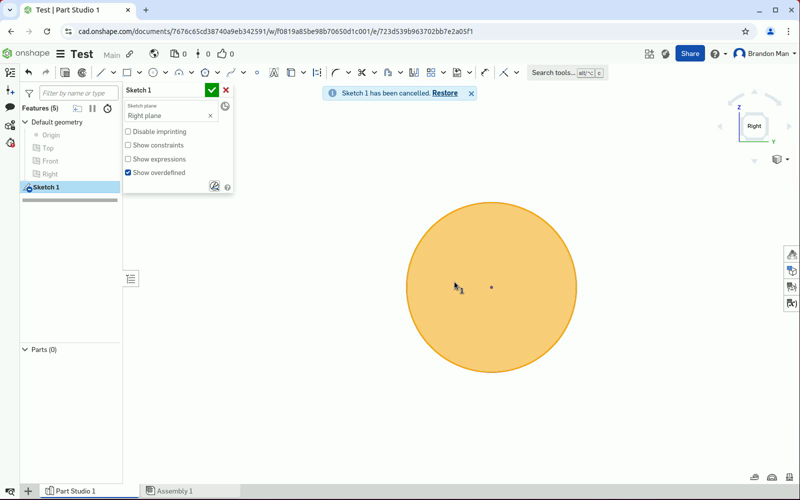
scroll(-6)
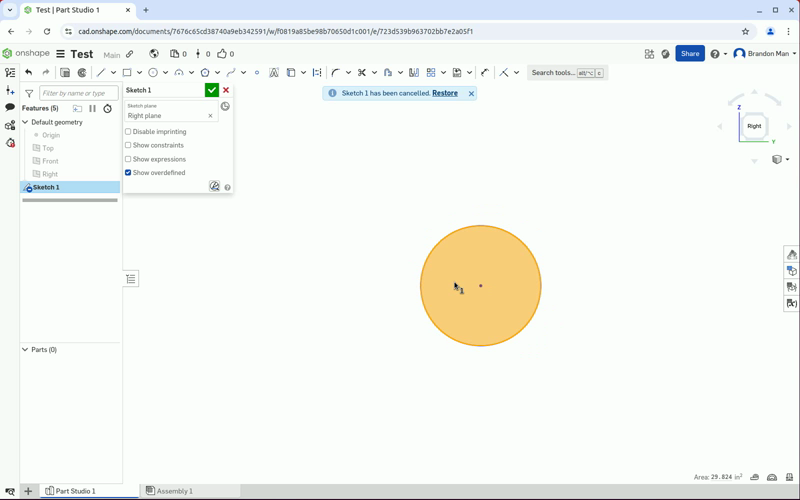
scroll(-6)
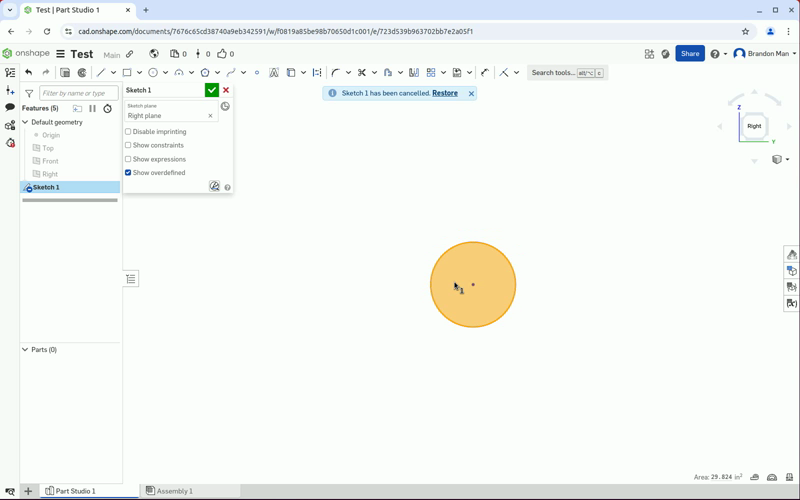
scroll(-6)
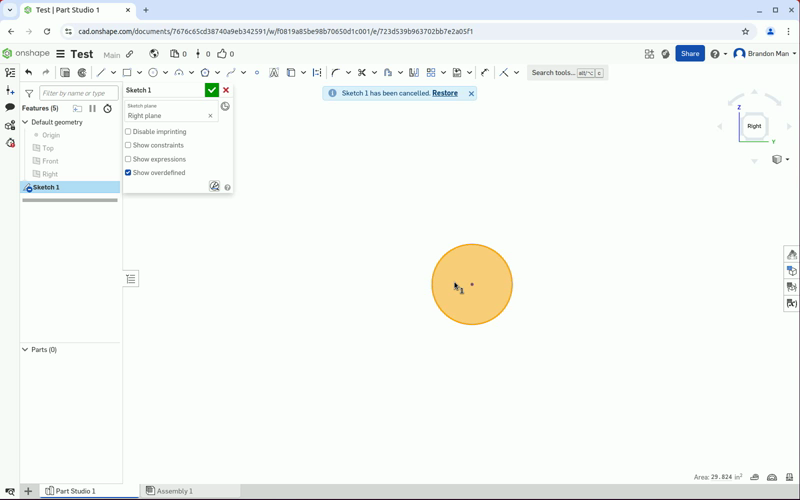
scroll(-6)
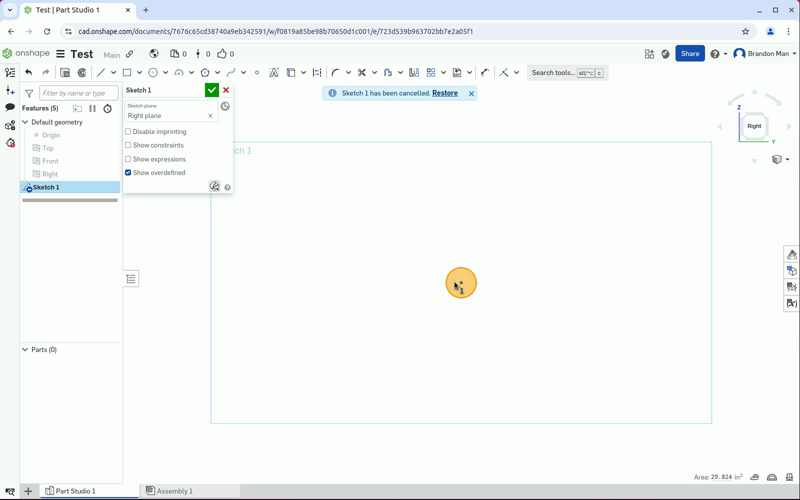
mouse_move(73, 352)
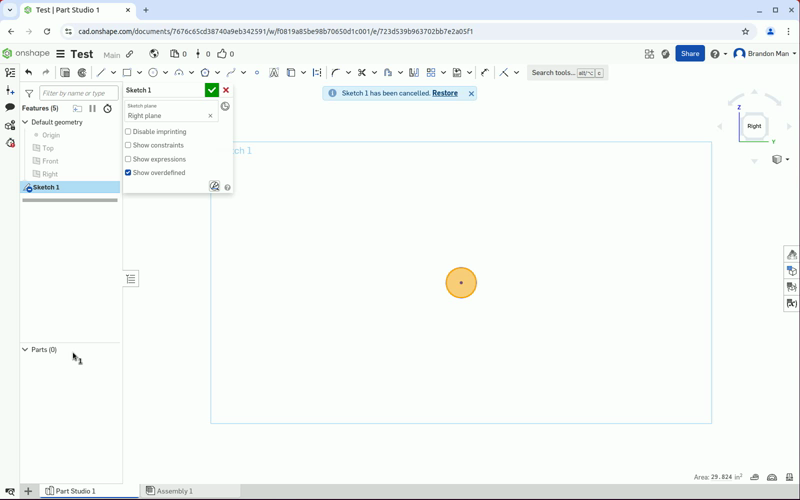
key(shift+y)
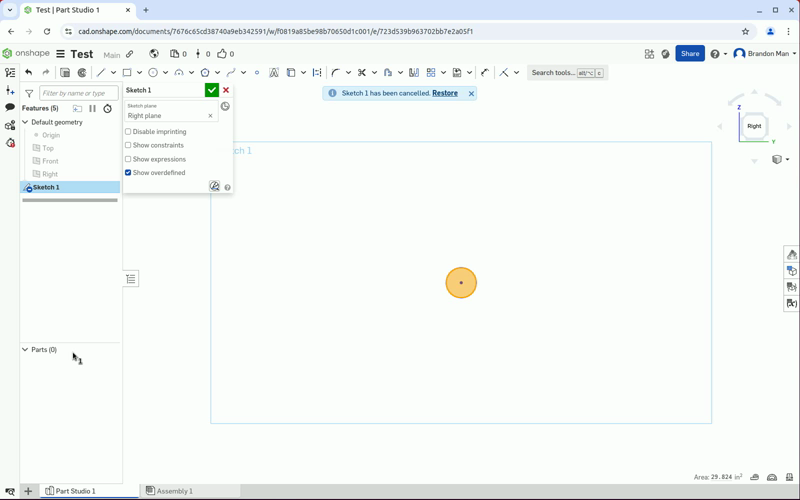
key(shift+e)
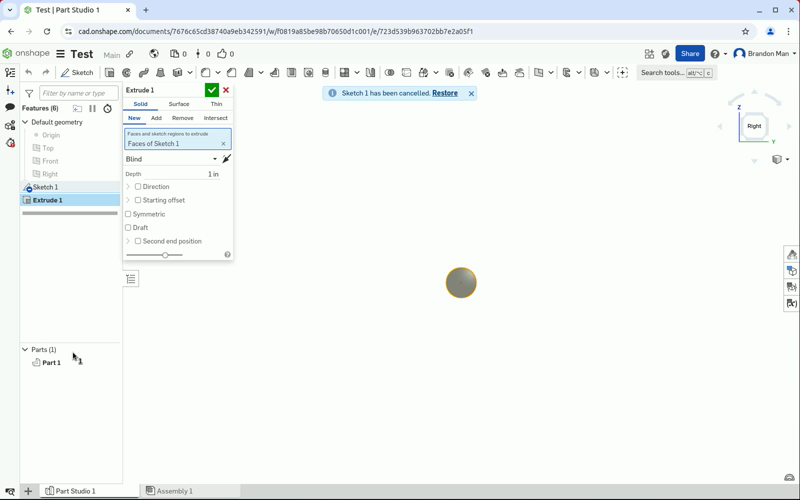
mouse_move(143, 106)
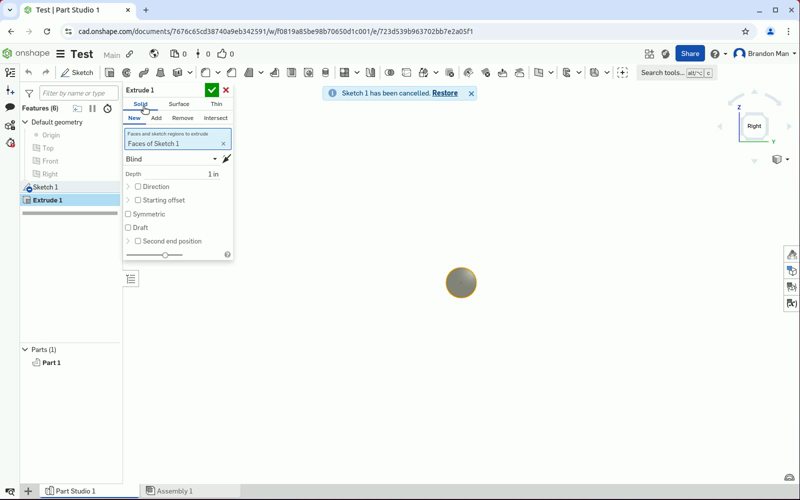
click(143, 106)
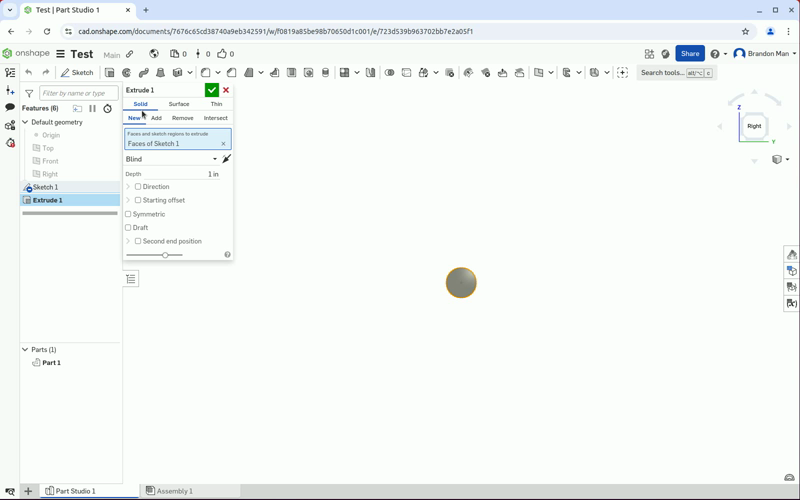
mouse_move(137, 120)
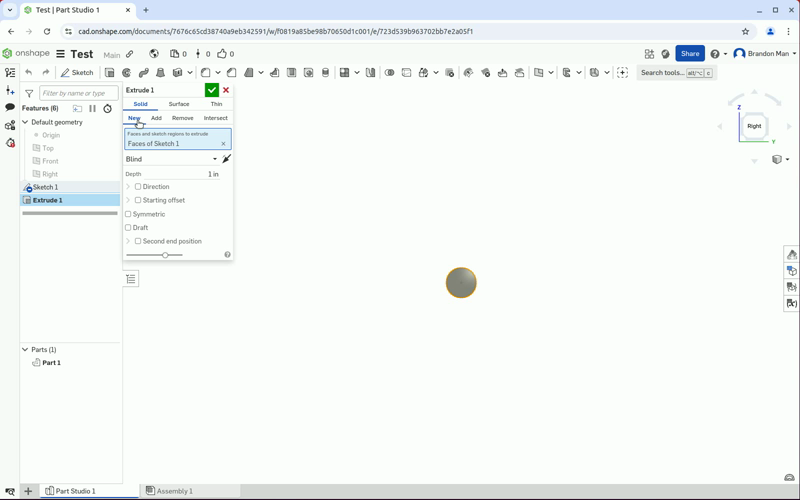
click(137, 120)
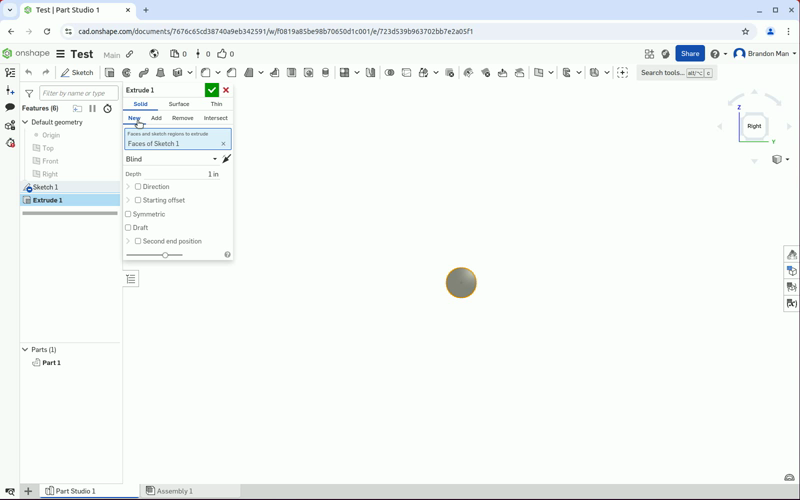
key(tab, 4)
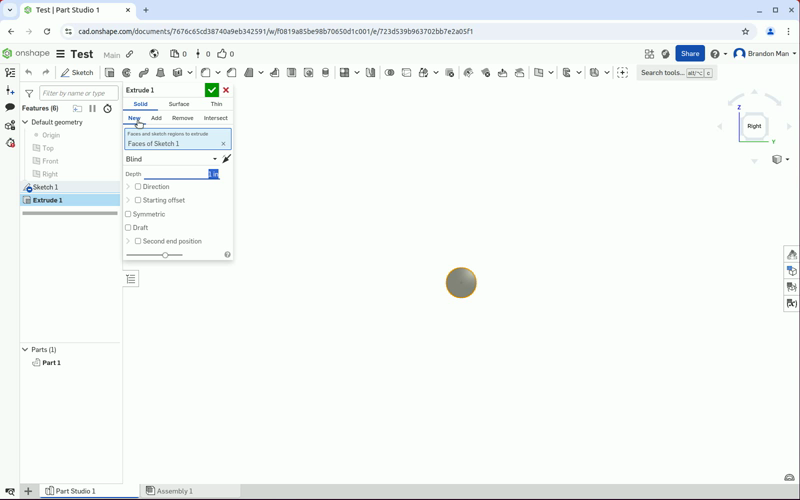
text(23.108)
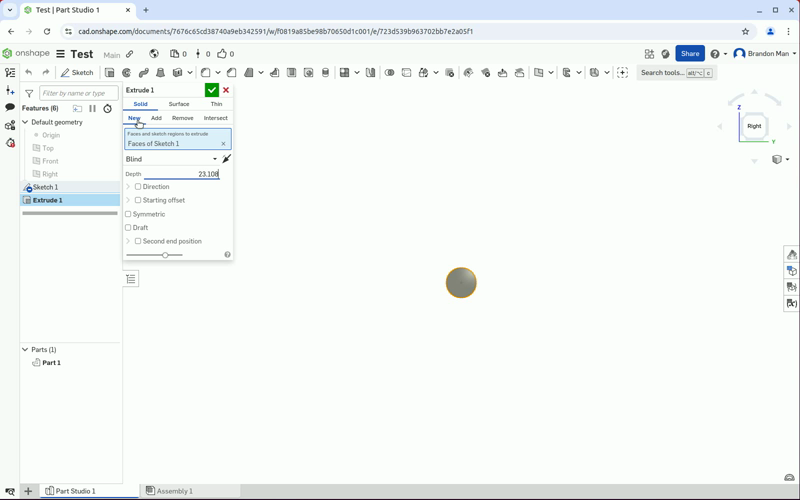
key(tab, 3)
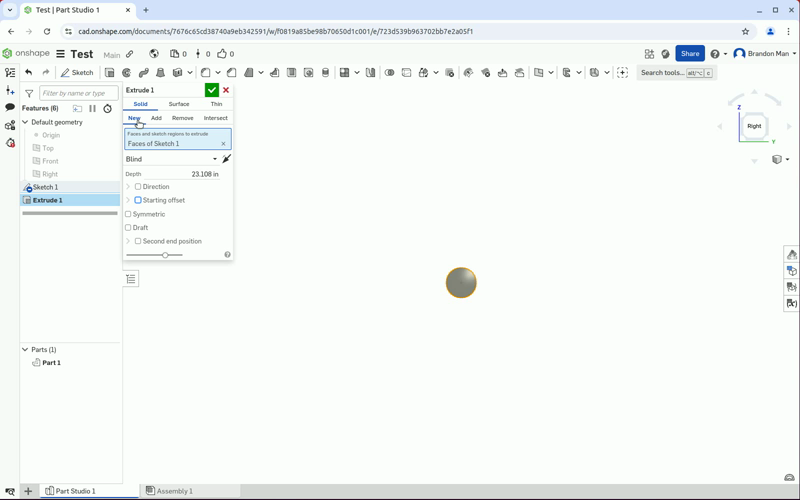
key(tab, 2)
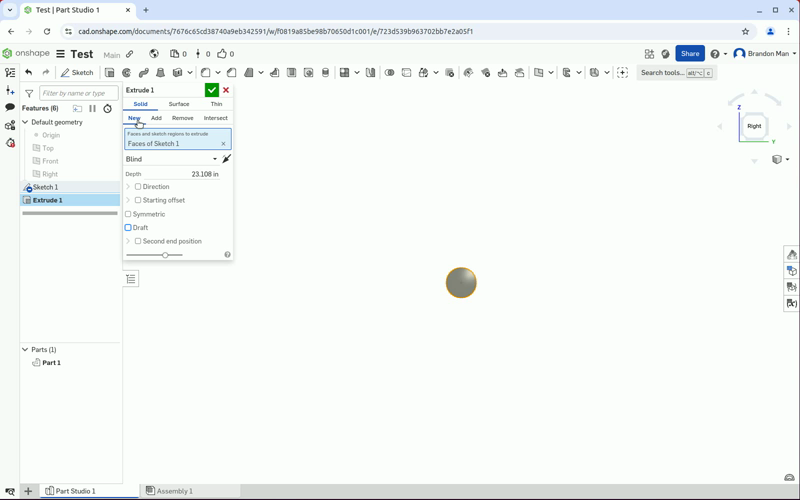
key(space)
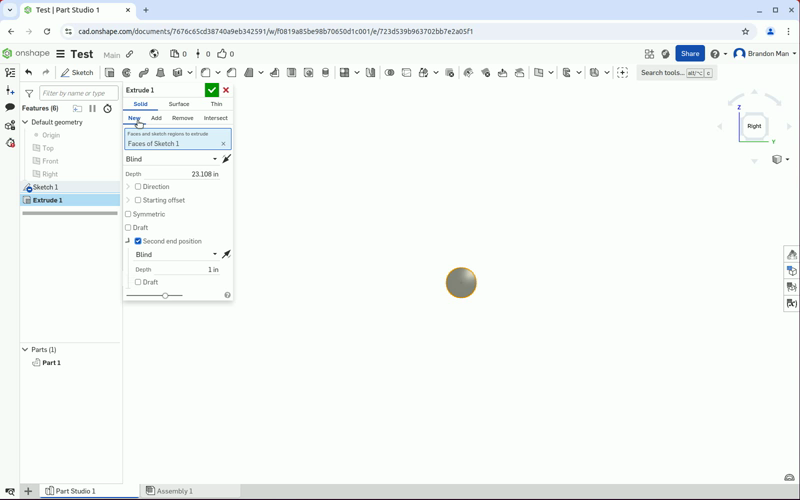
key(tab, 3)
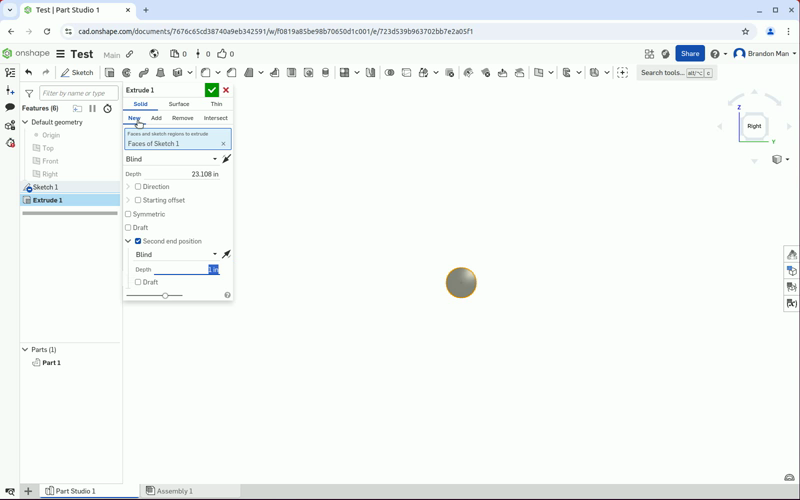
text(4.574)
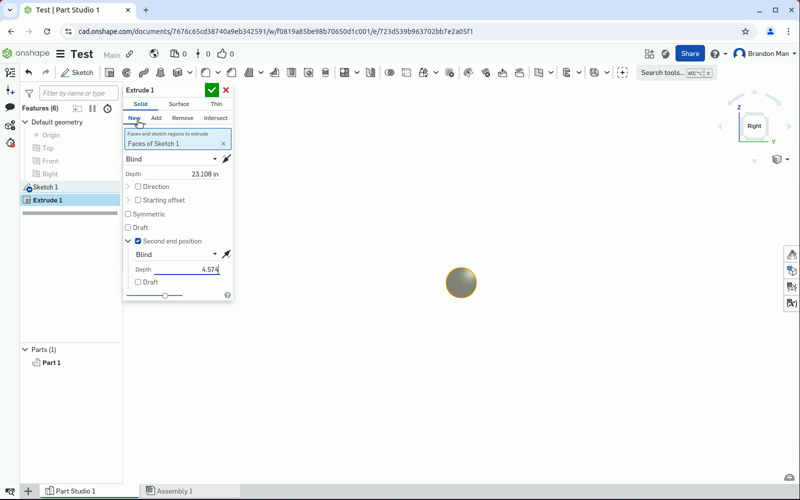
key(enter)
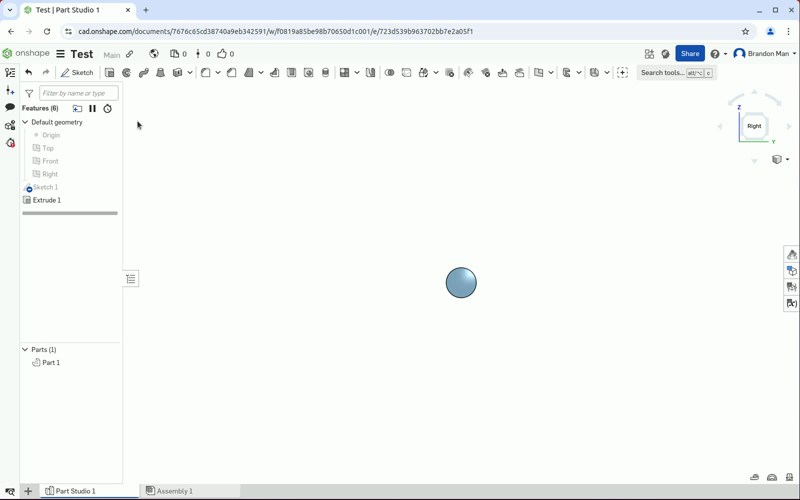
key(shift+h)
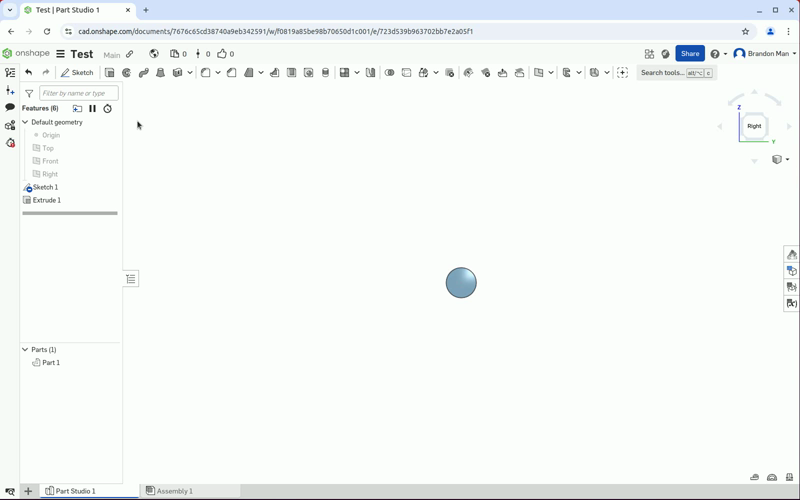
key(shift+h)
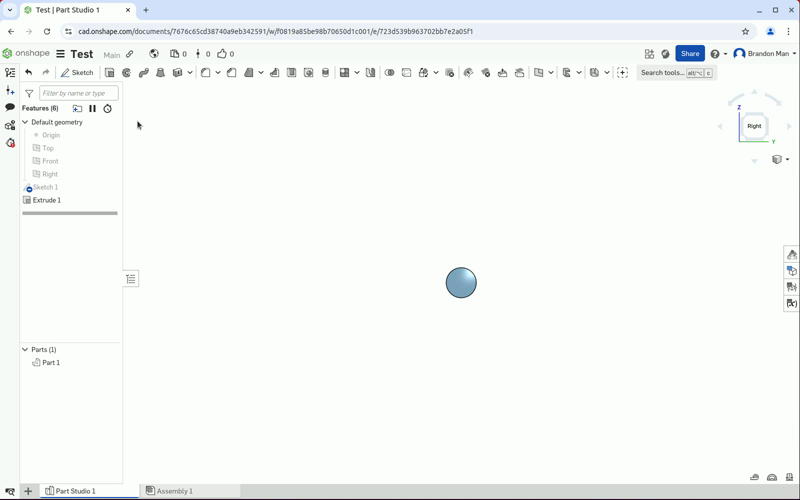
mouse_move(73, 189)
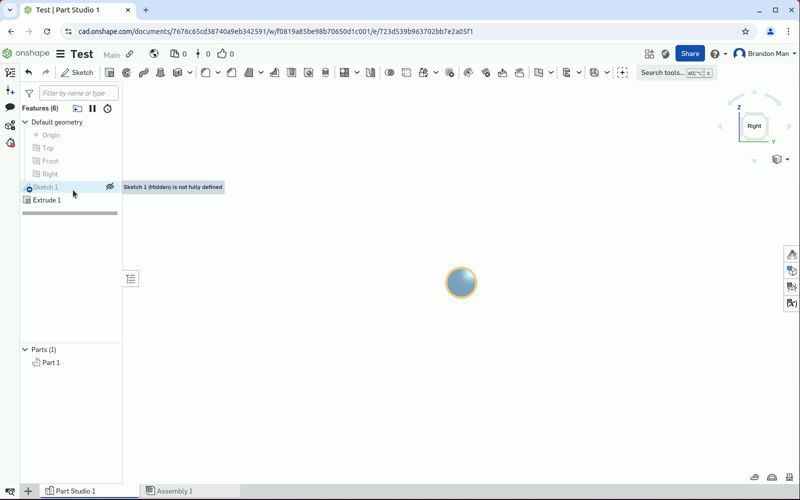
click(73, 189)
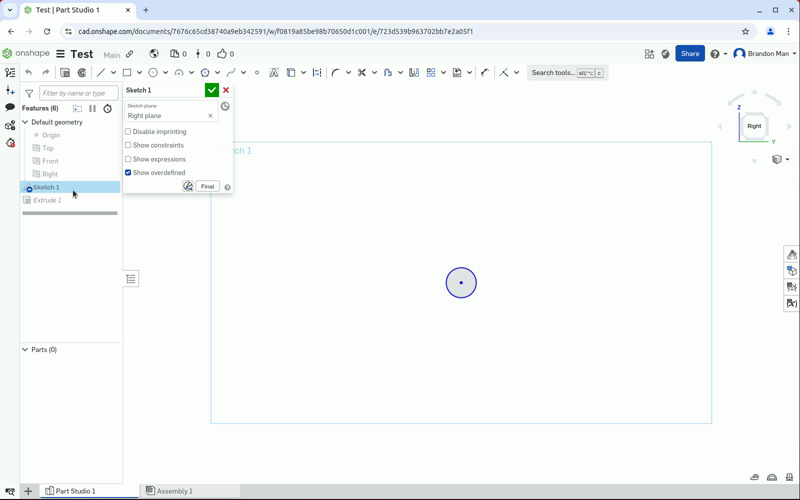
mouse_move(229, 92)
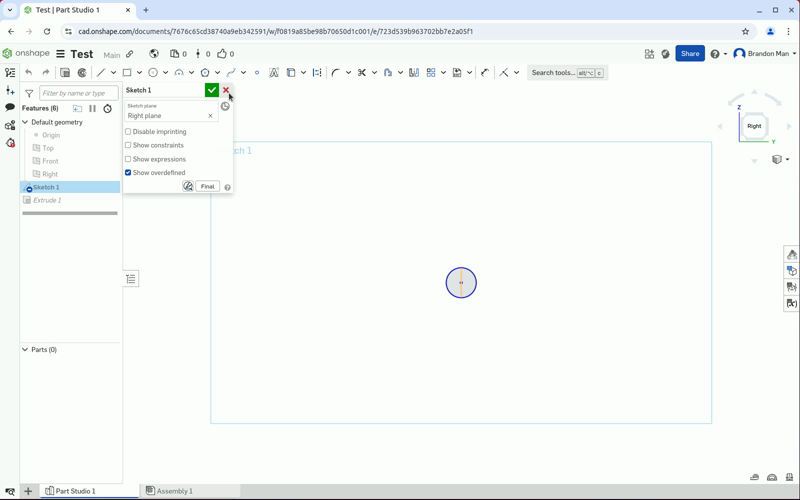
click(229, 92)
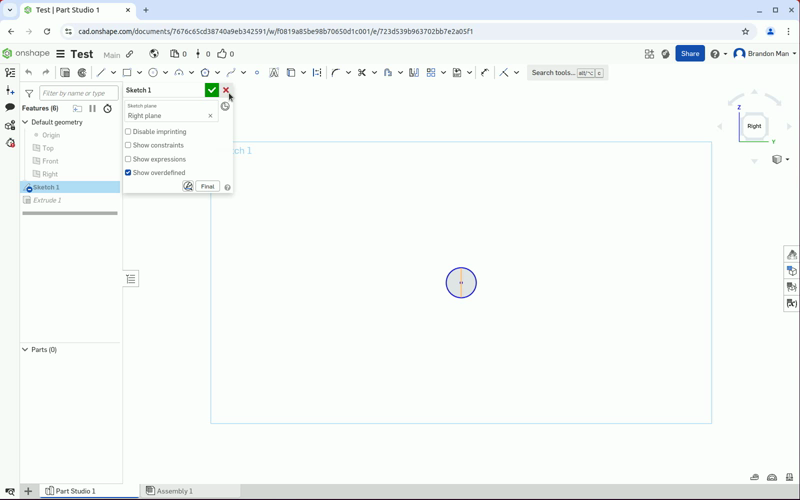
key(shift+s)
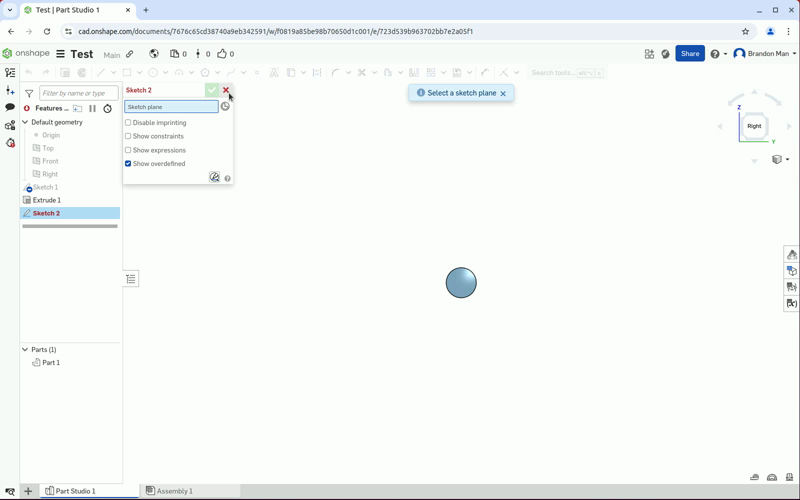
mouse_move(73, 176)
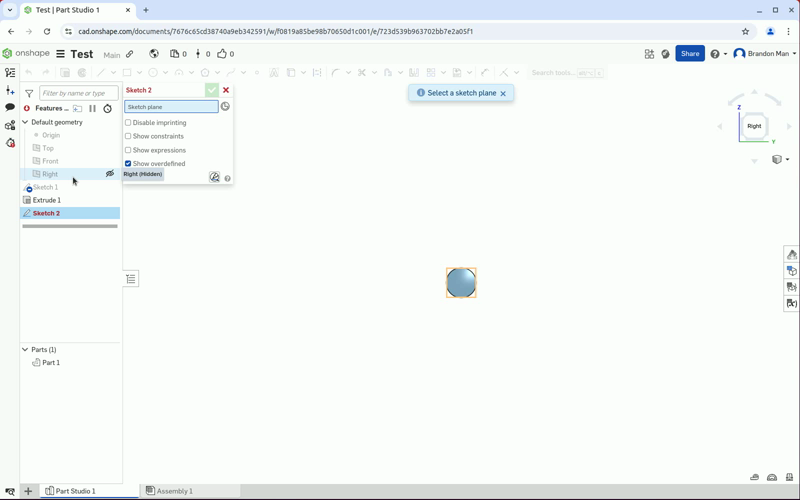
click(73, 176)
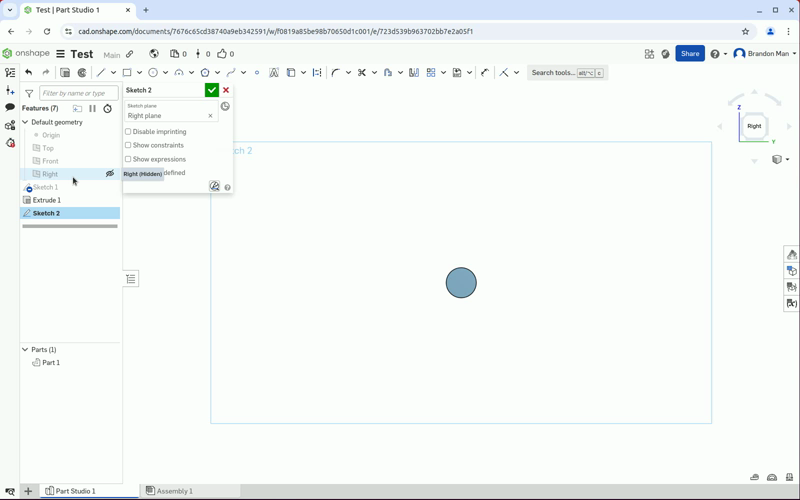
mouse_move(73, 352)
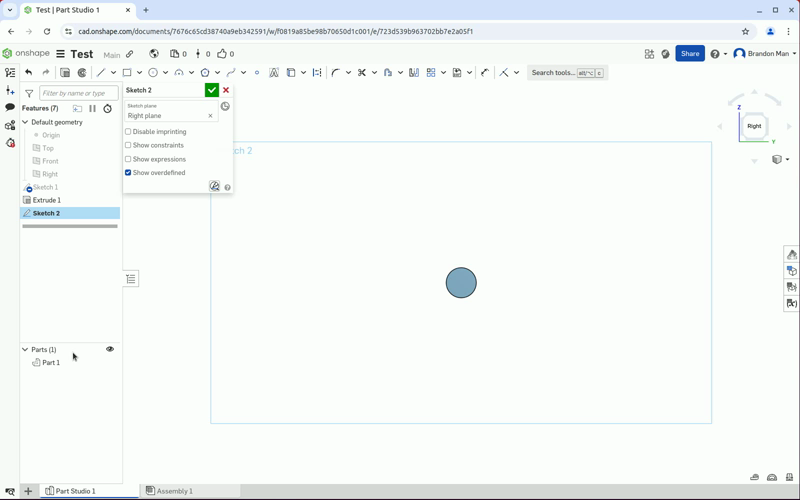
key(y)
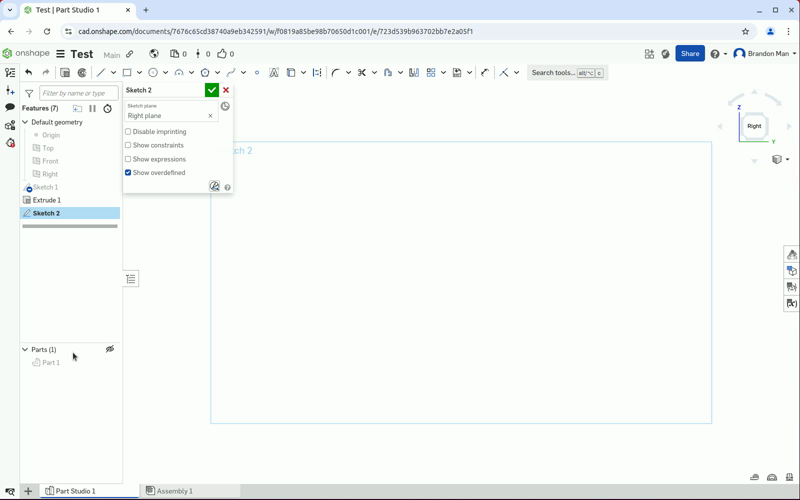
key(c)
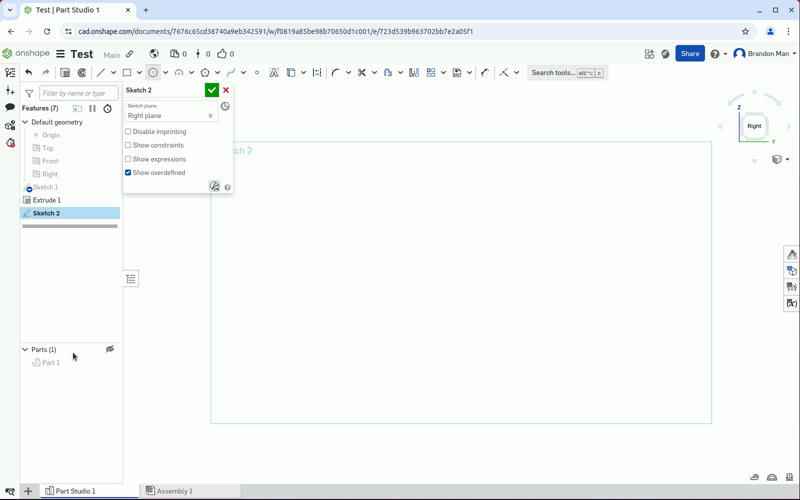
key_down(shift)
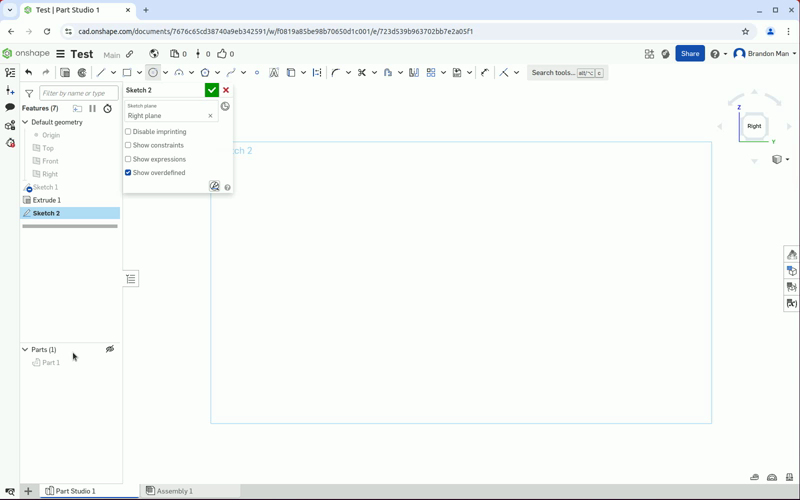
mouse_move(461, 282)
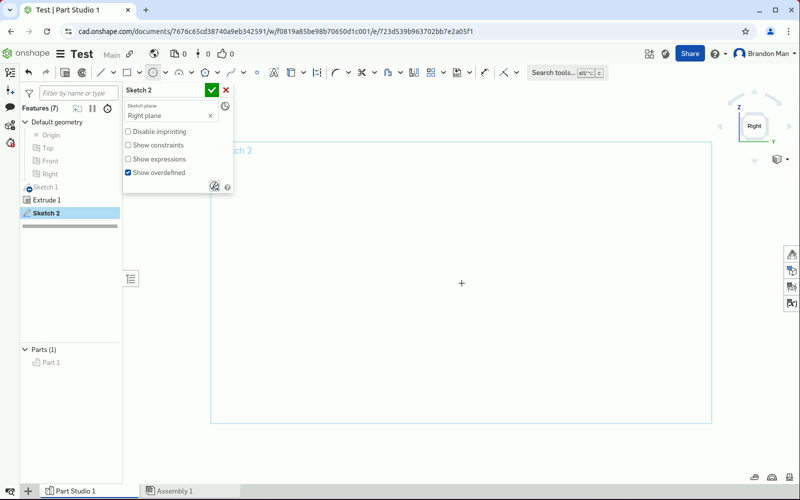
click(461, 282)
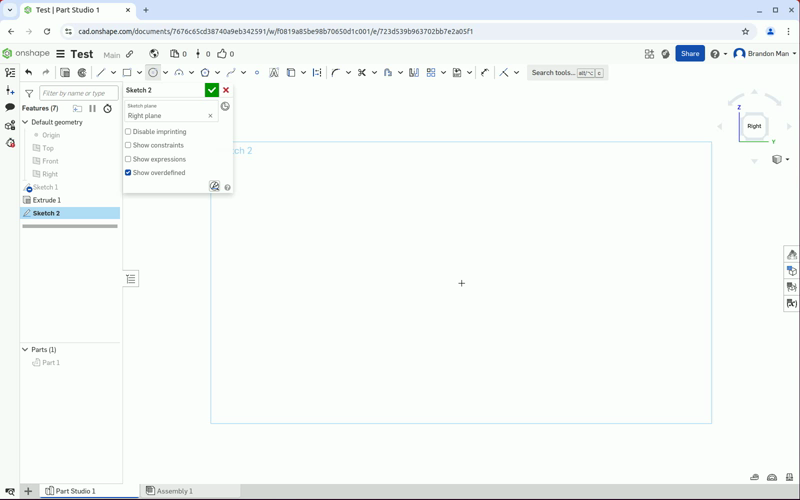
key_up(shift)
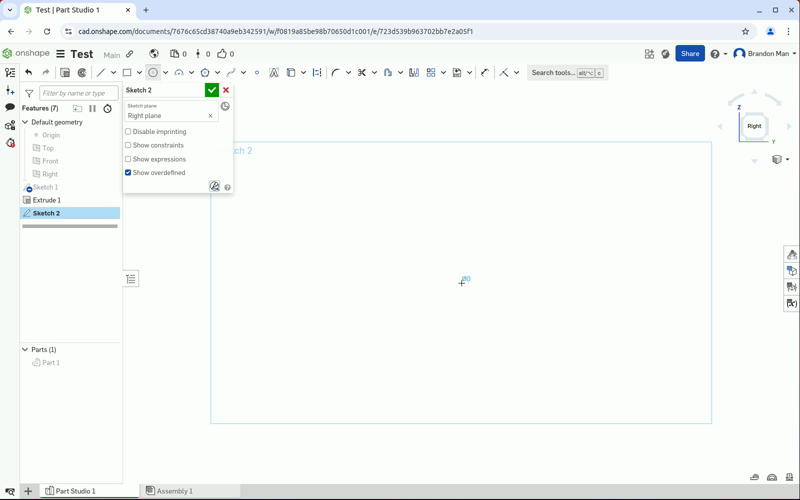
mouse_move(478, 282)
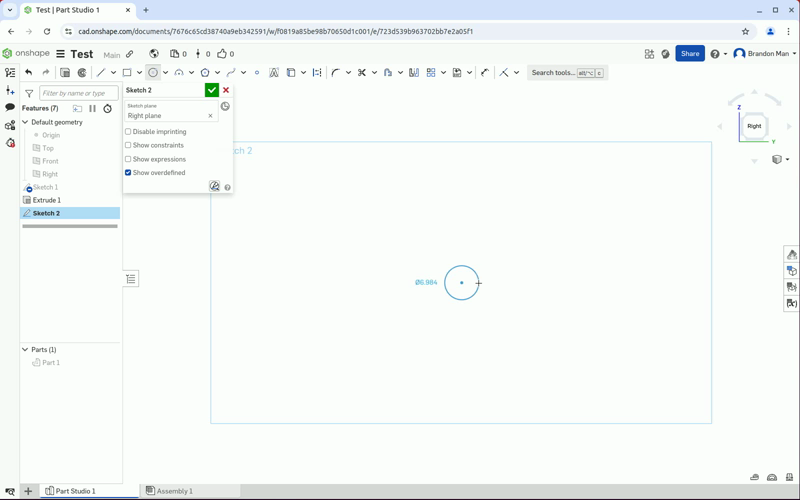
click(478, 282)
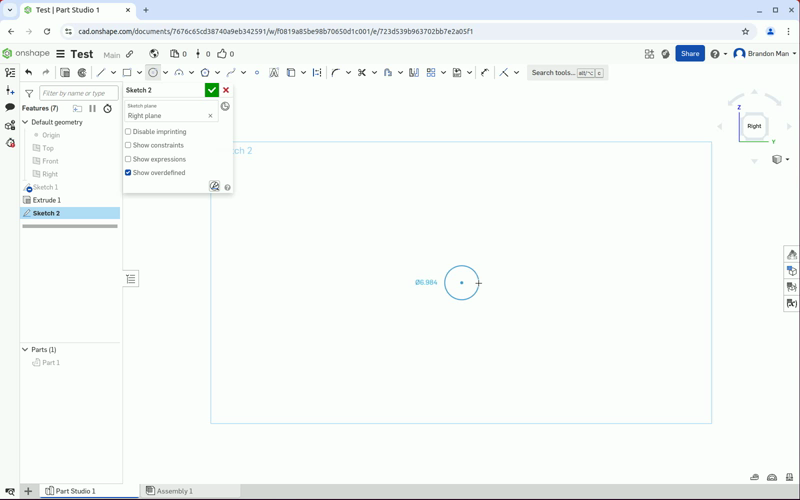
key(esc)
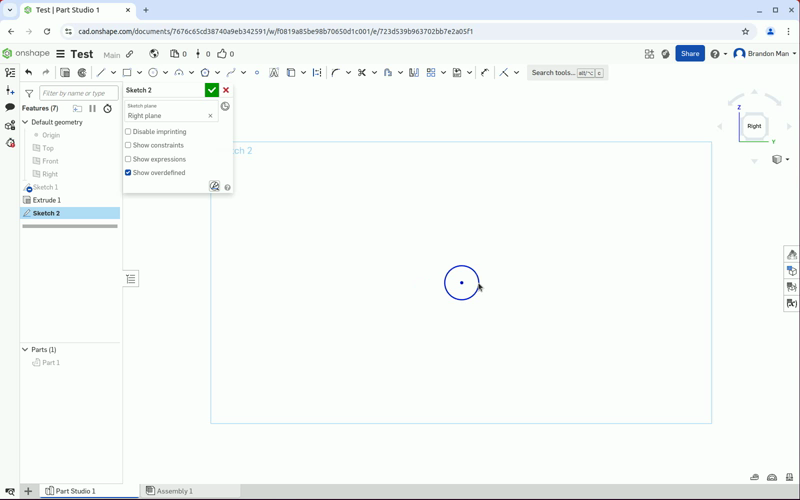
key(c)
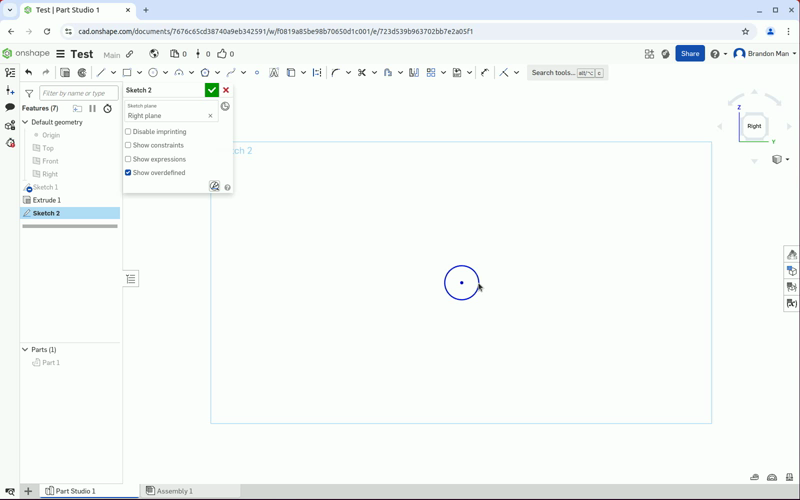
key_down(shift)
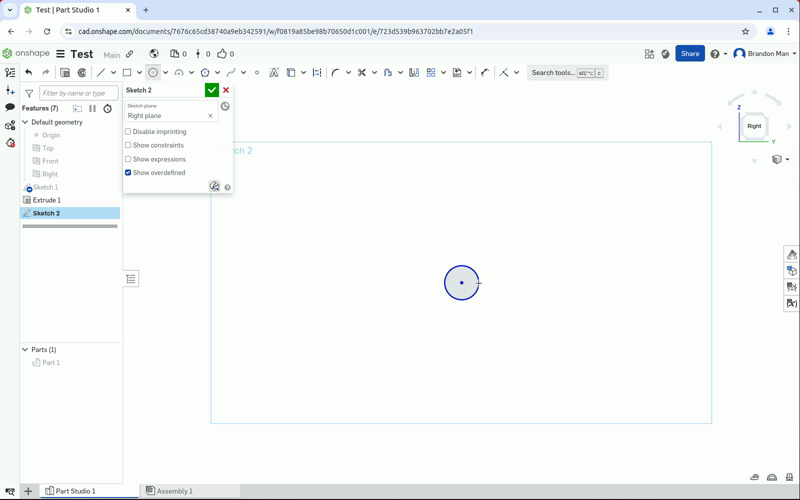
mouse_move(461, 282)
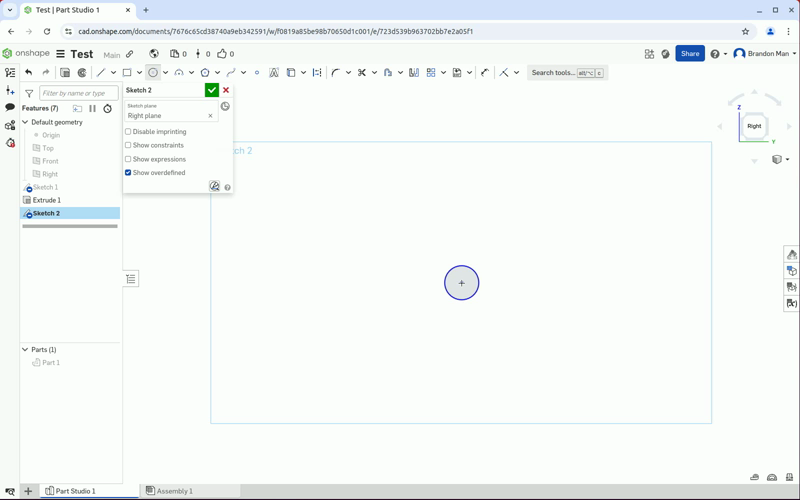
click(461, 282)
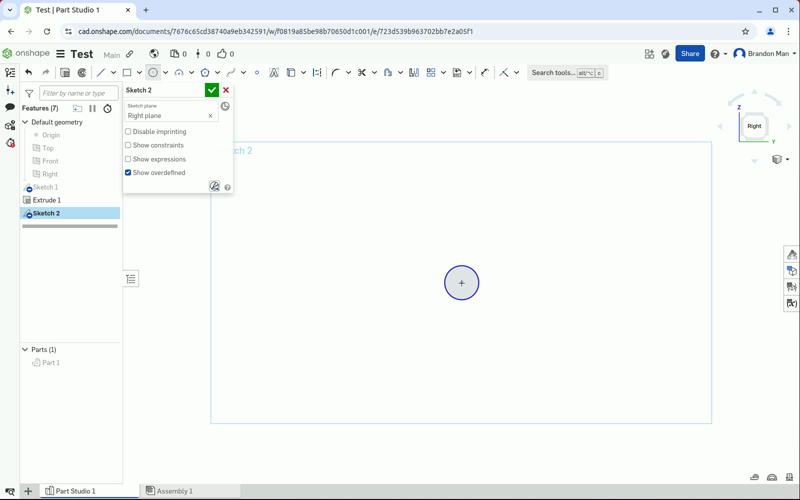
key_up(shift)
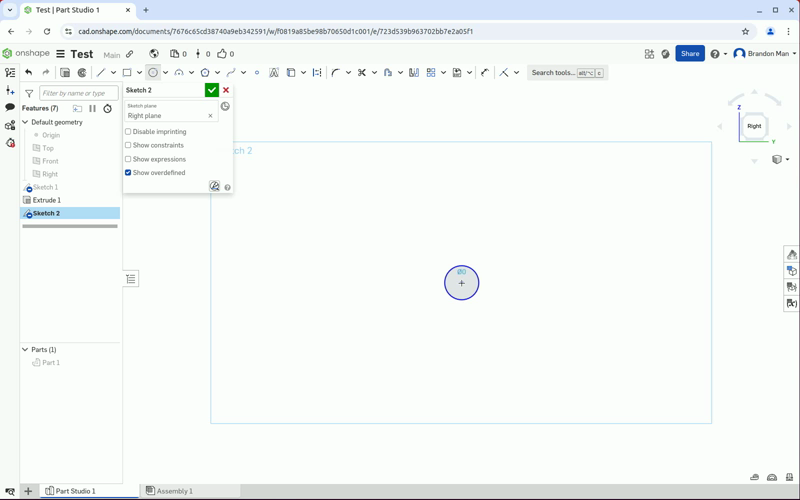
mouse_move(476, 282)
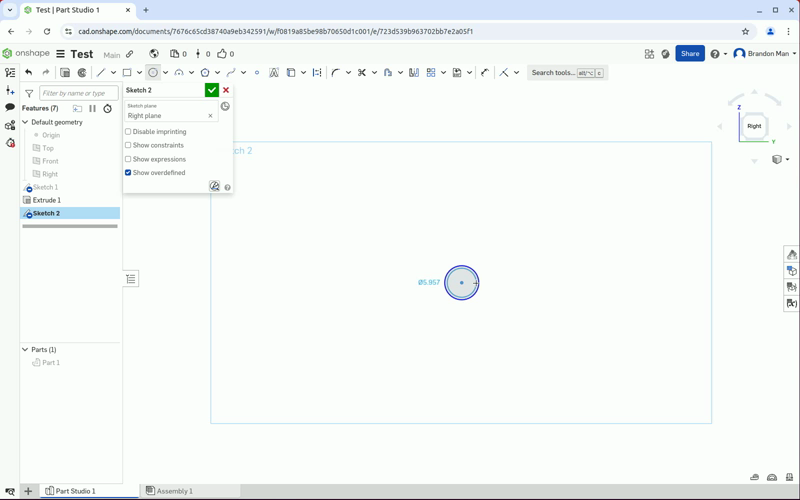
scroll(6)
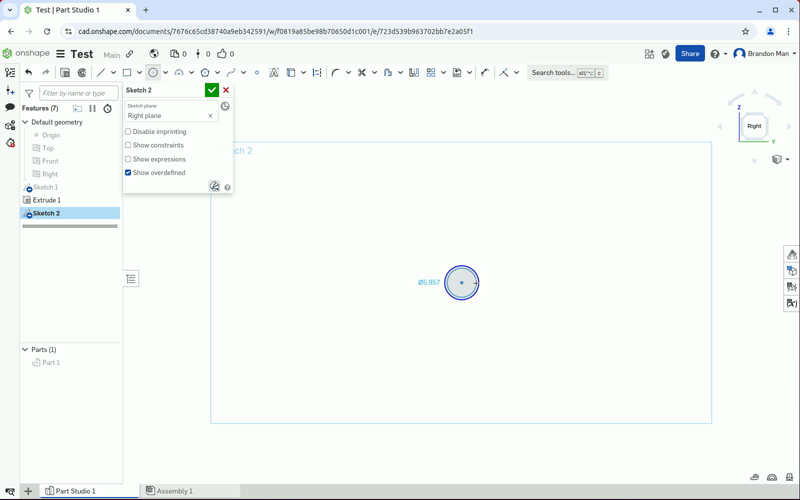
scroll(6)
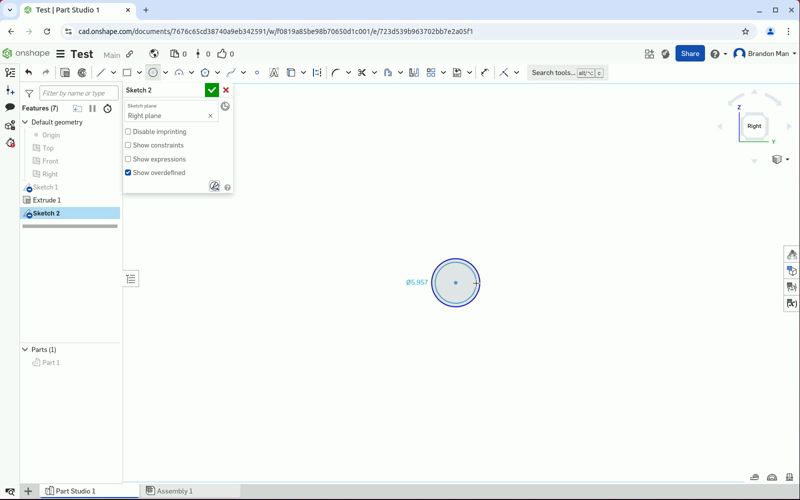
scroll(6)
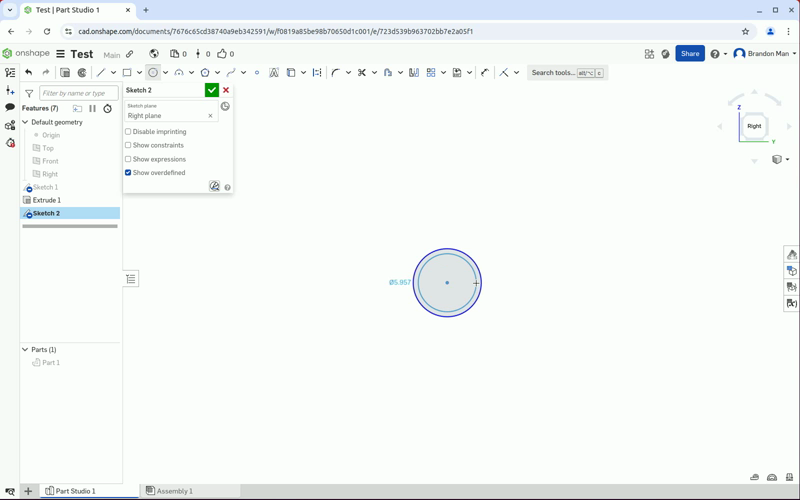
scroll(6)
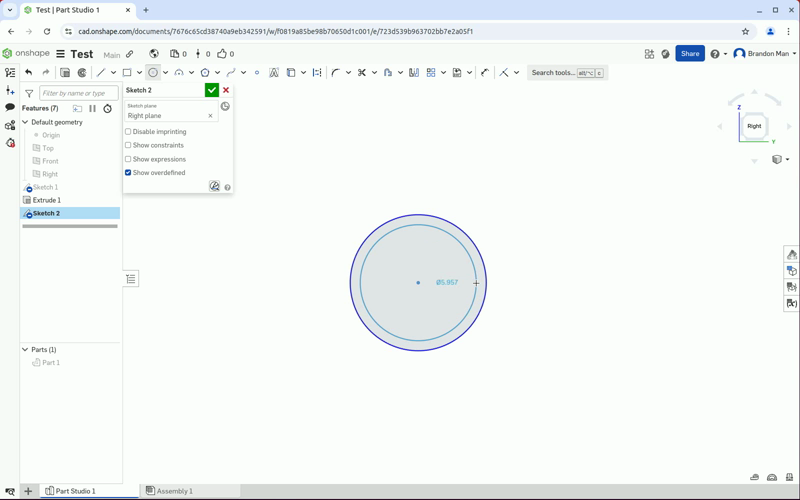
scroll(6)
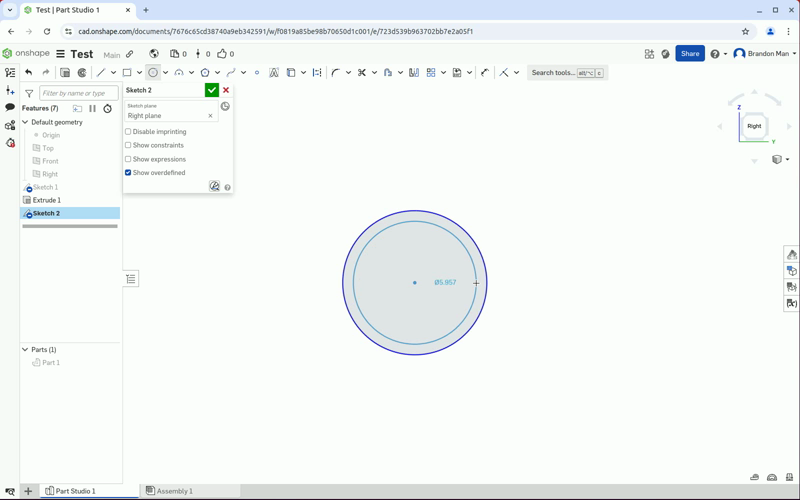
scroll(6)
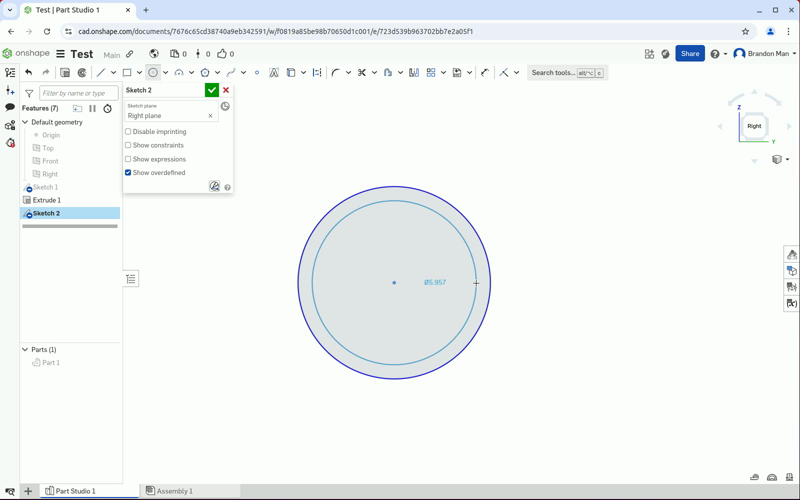
scroll(6)
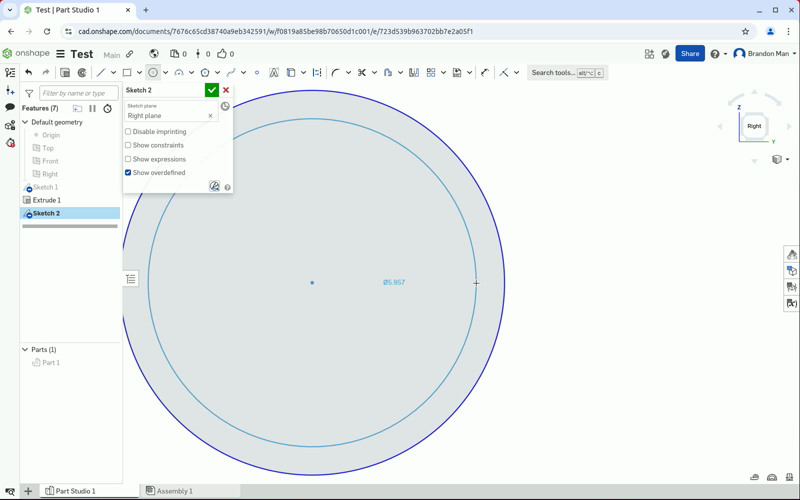
click(476, 282)
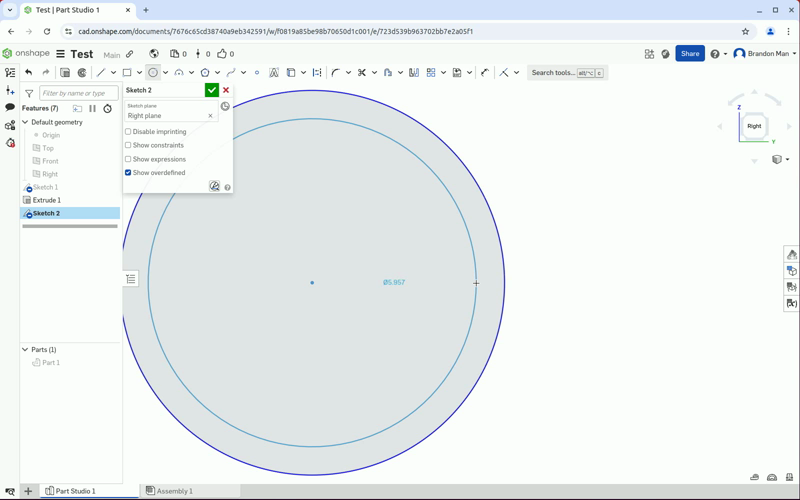
scroll(-6)
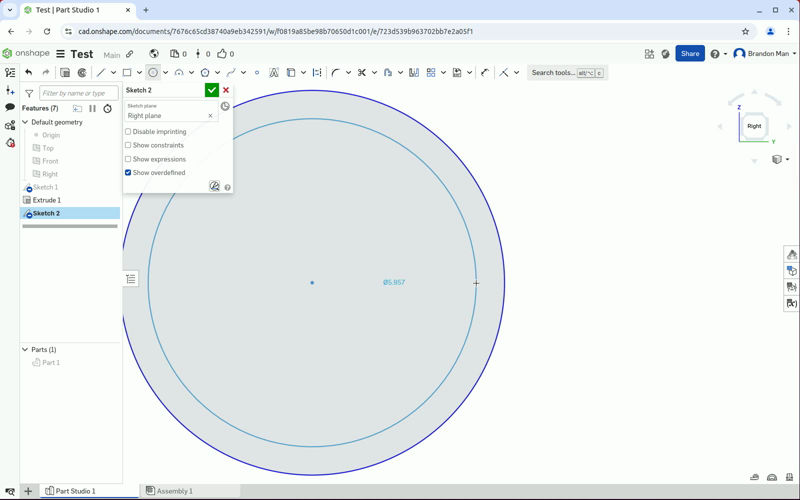
scroll(-6)
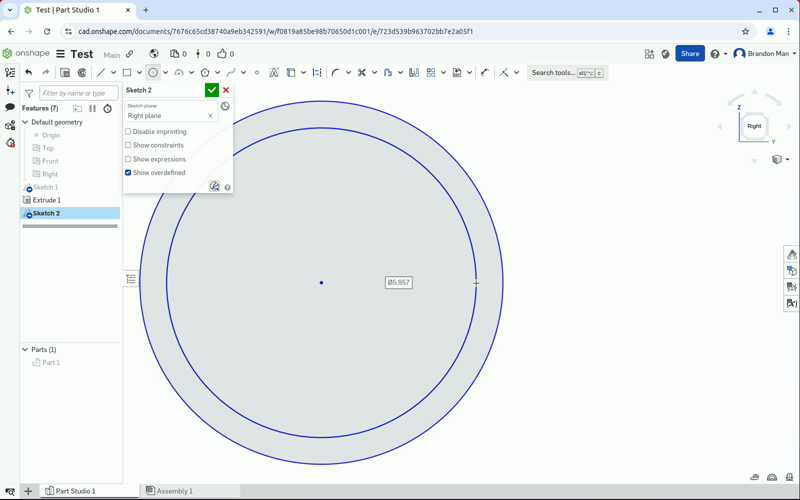
scroll(-6)
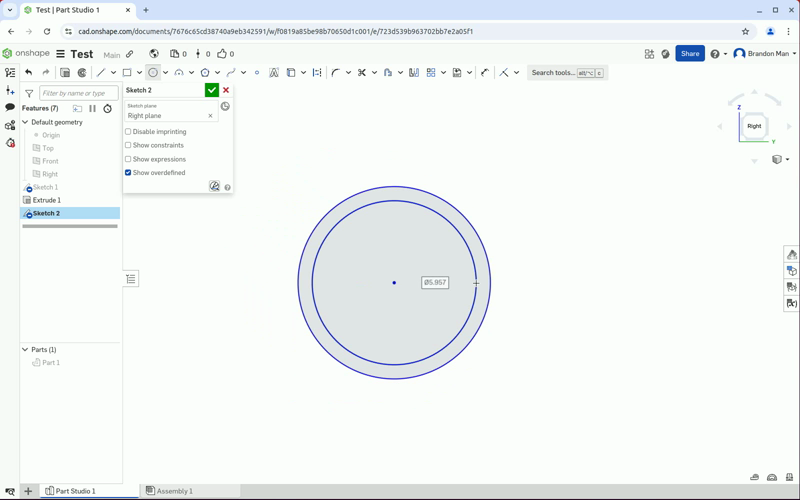
scroll(-6)
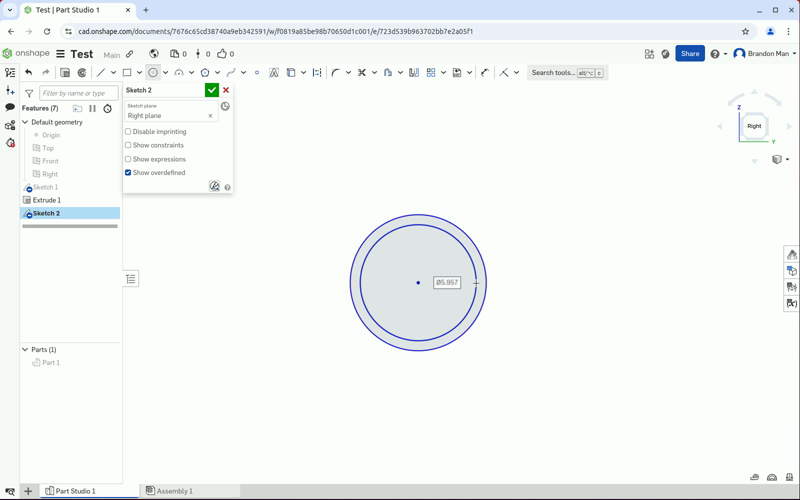
scroll(-6)
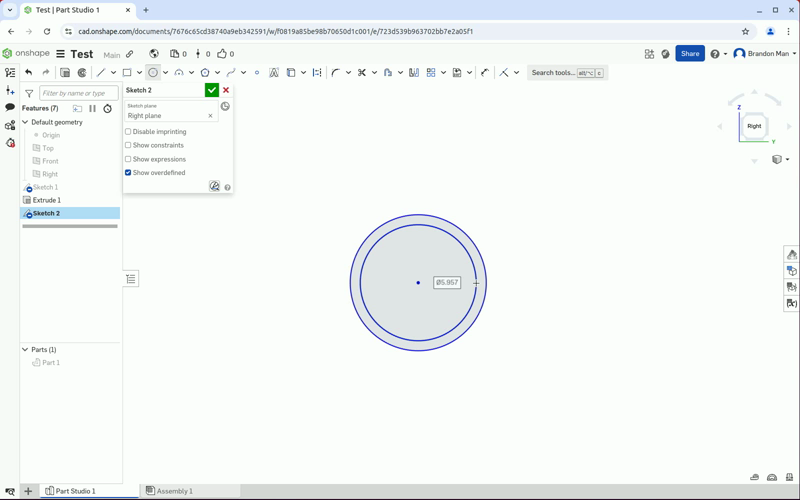
scroll(-6)
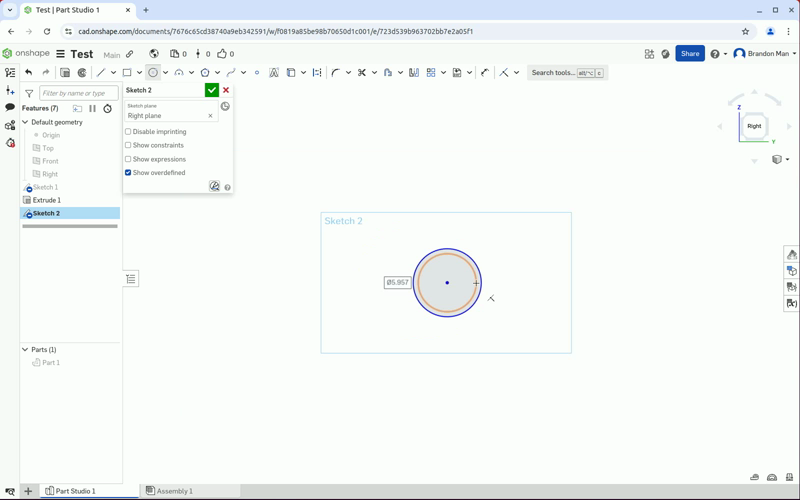
scroll(-6)
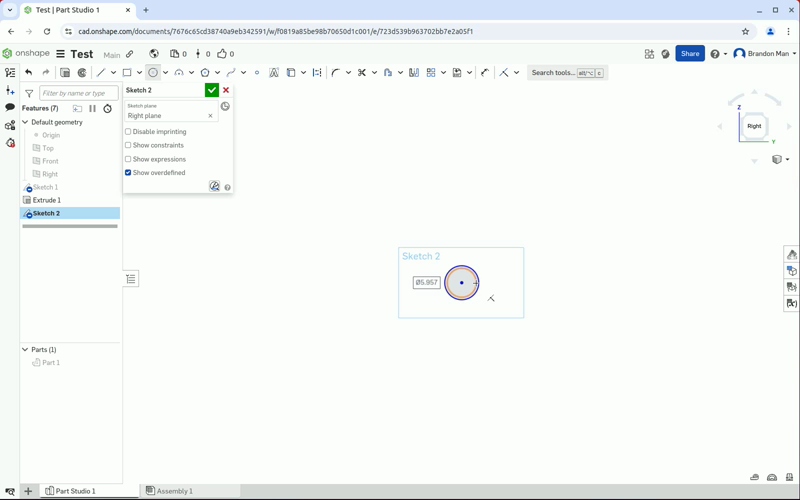
key(esc)
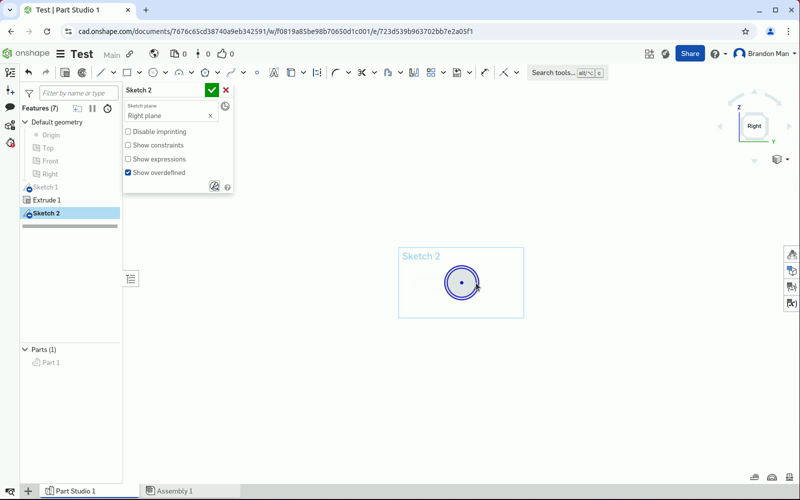
mouse_move(472, 294)
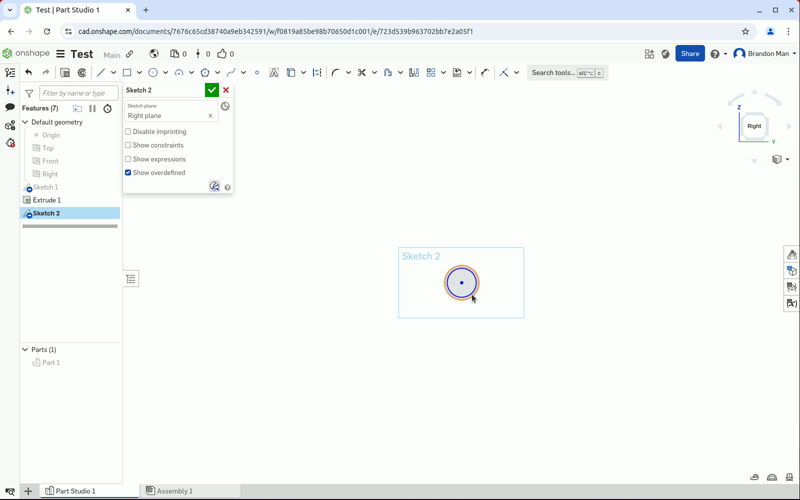
scroll(6)
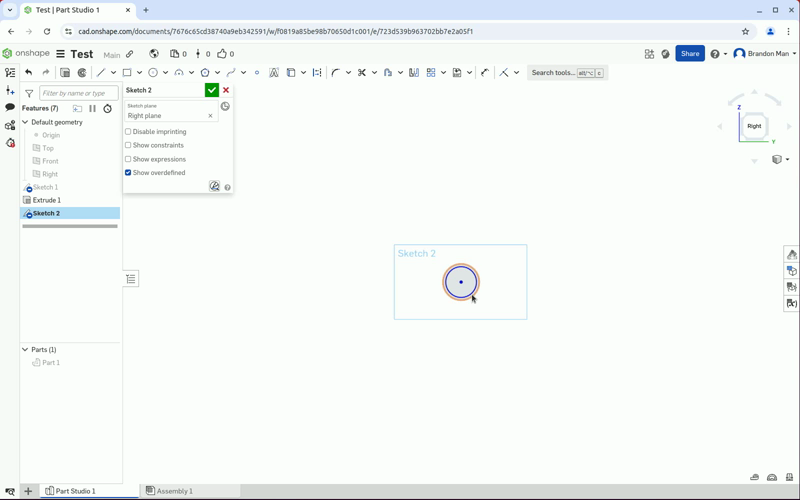
scroll(6)
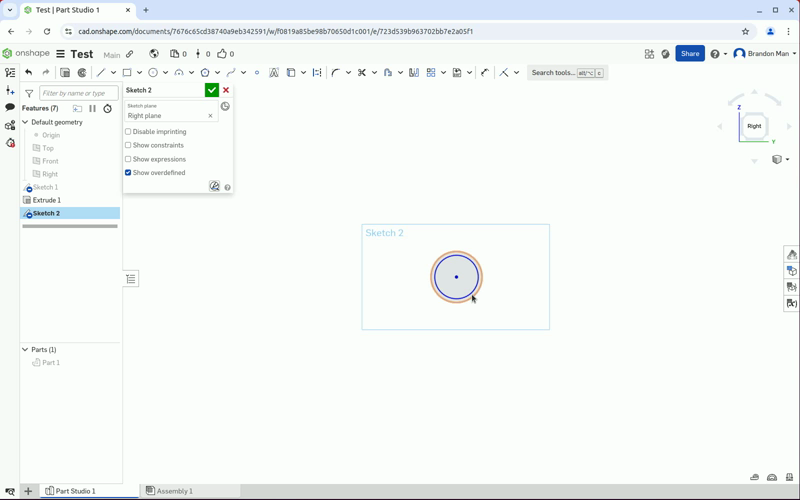
scroll(6)
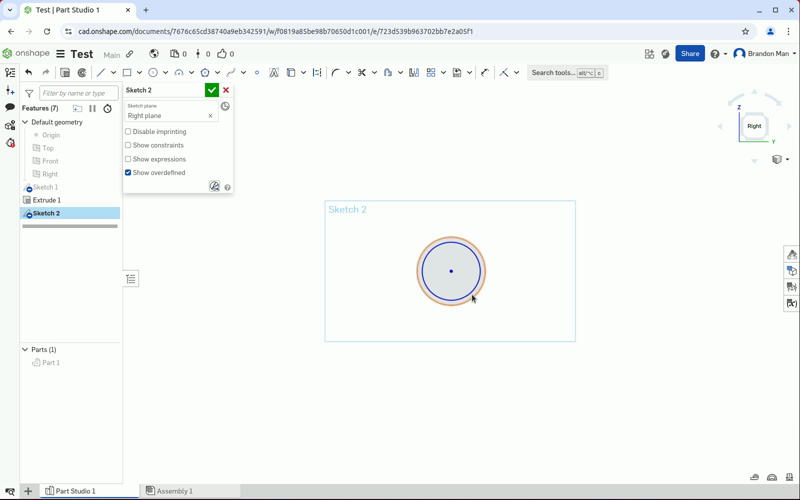
scroll(6)
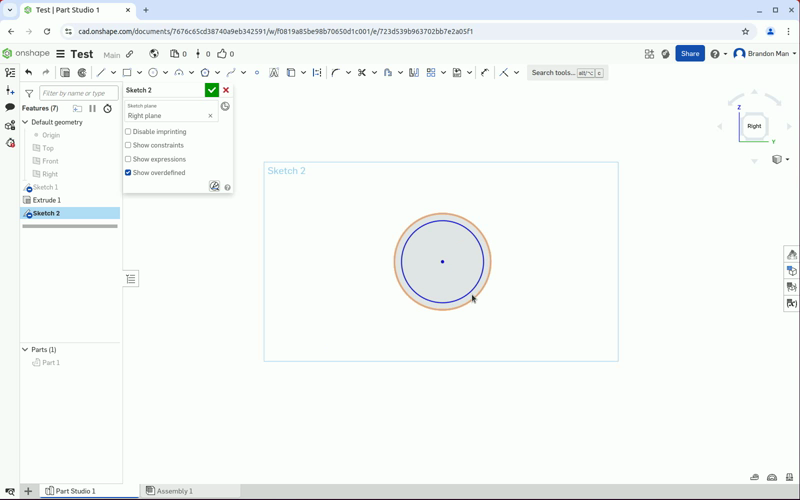
scroll(6)
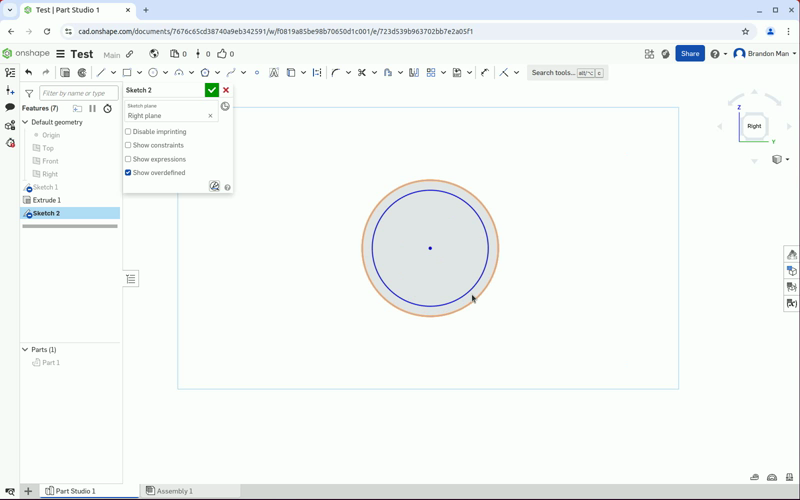
scroll(6)
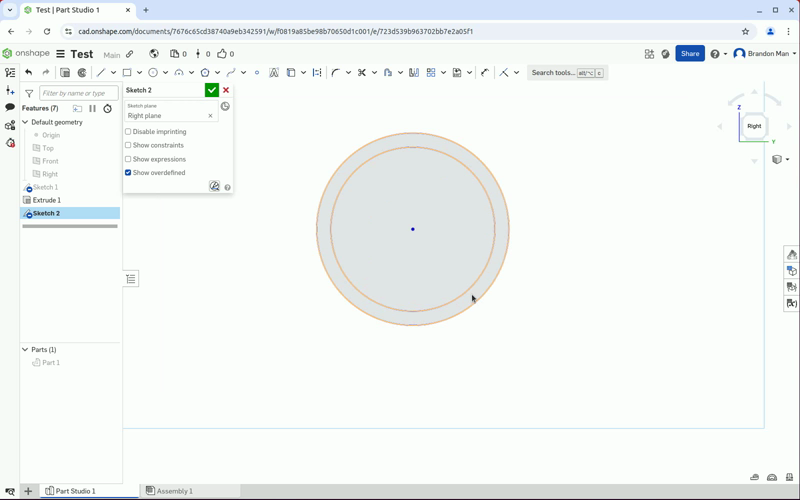
scroll(6)
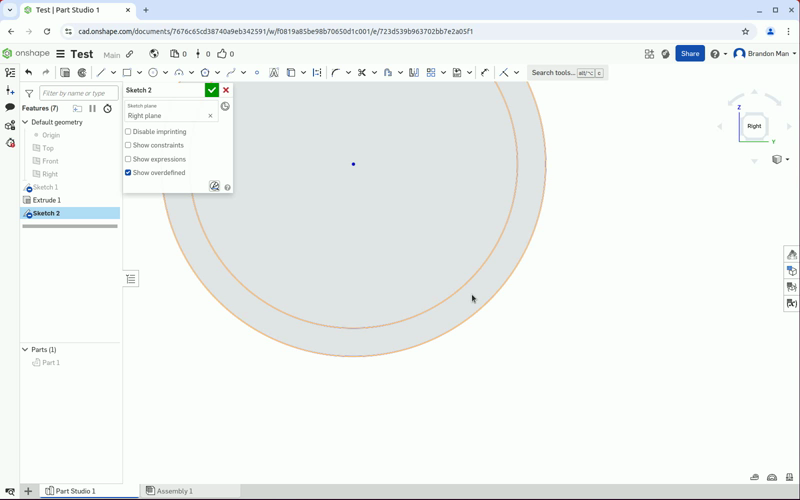
click(472, 294)
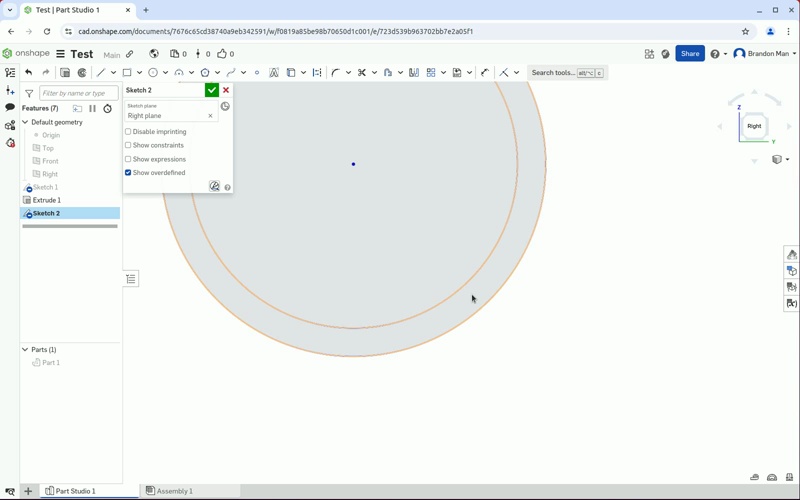
scroll(-6)
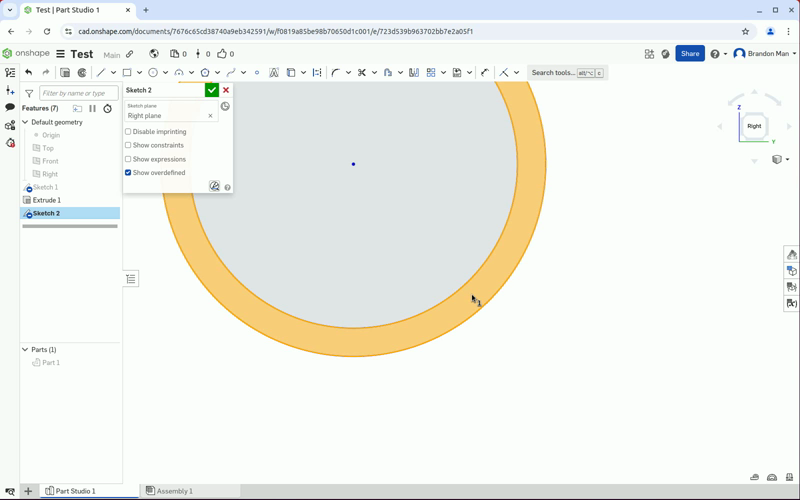
scroll(-6)
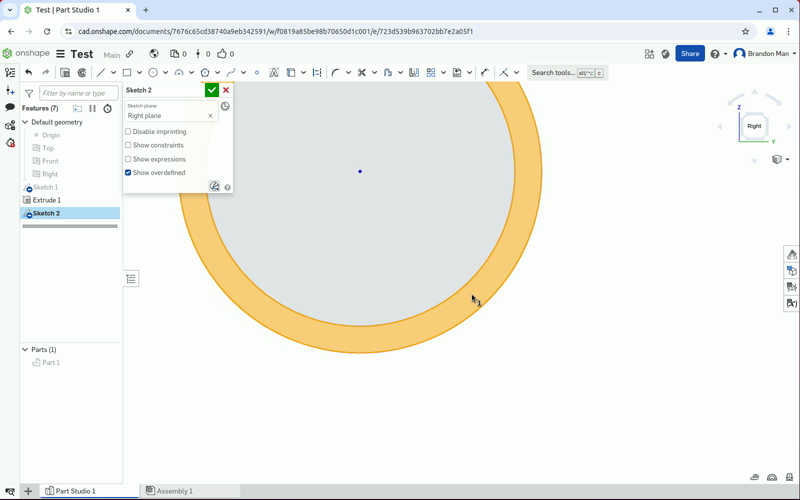
scroll(-6)
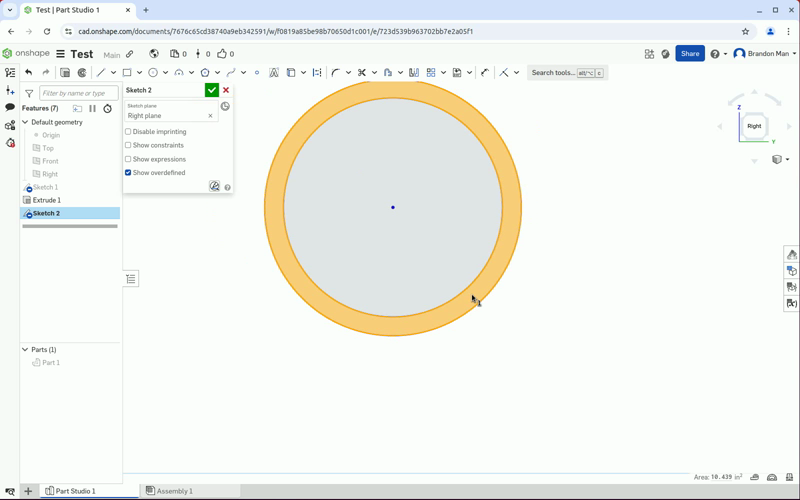
scroll(-6)
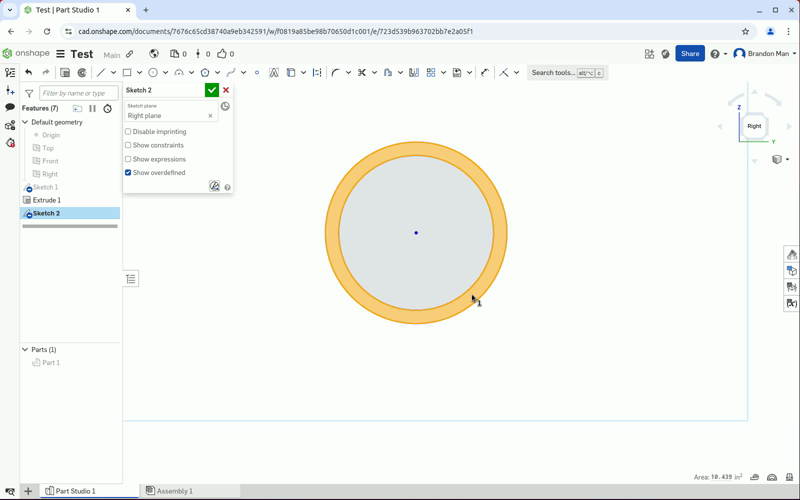
scroll(-6)
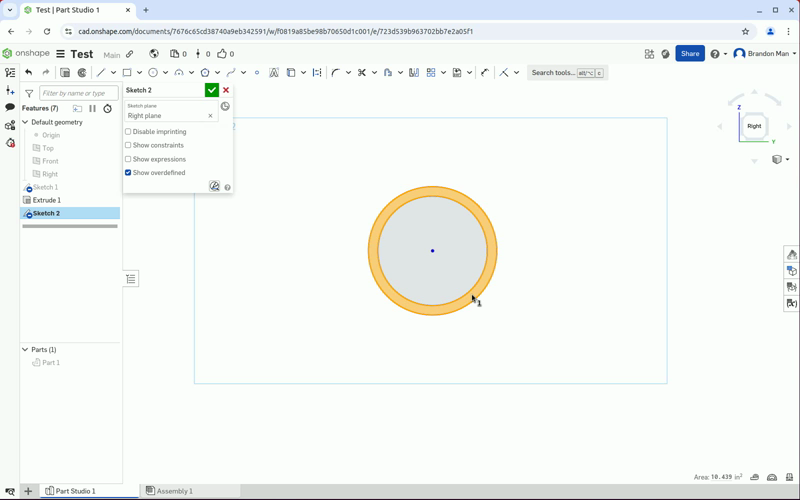
scroll(-6)
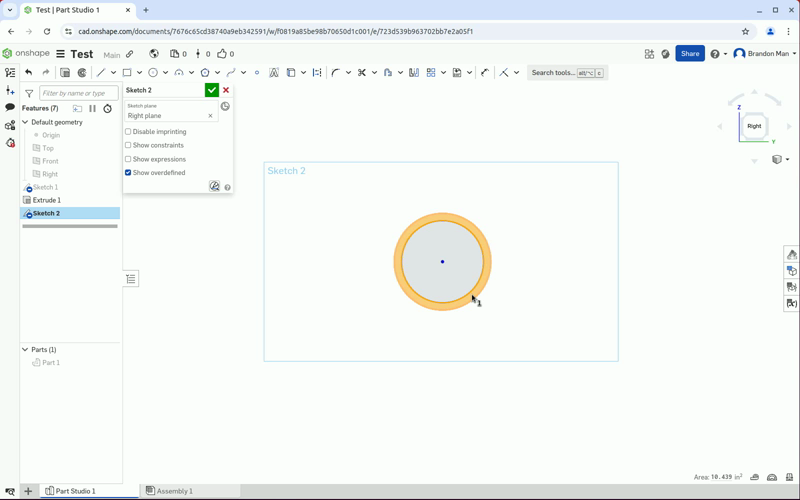
scroll(-6)
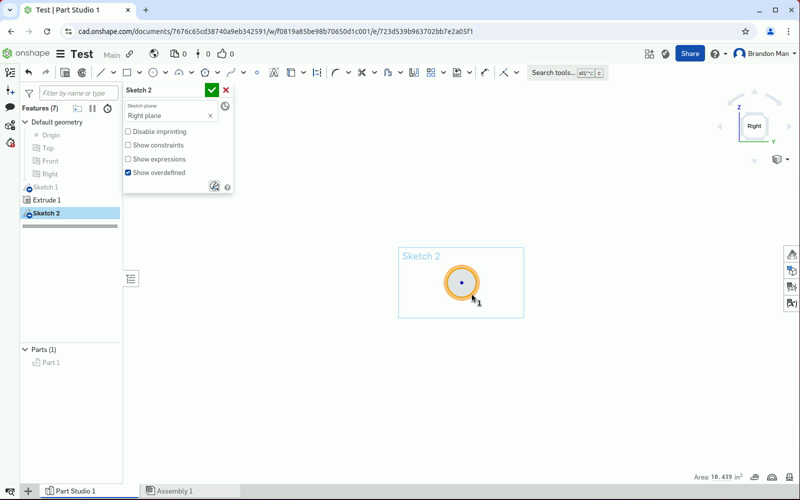
mouse_move(73, 352)
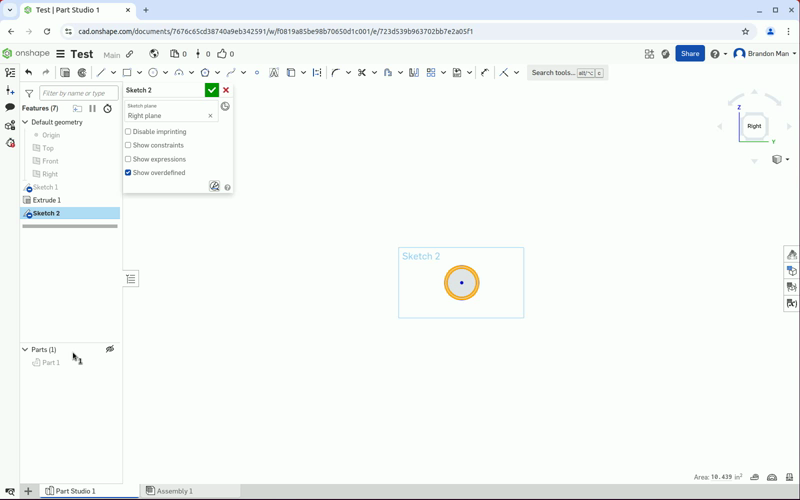
key(shift+y)
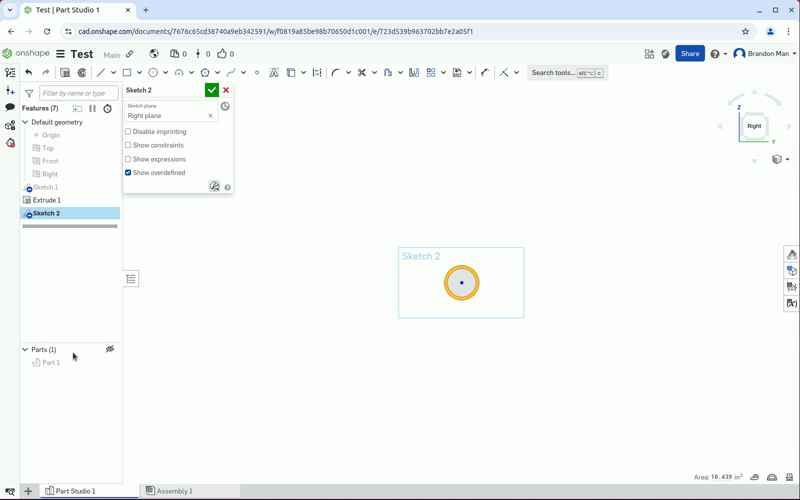
key(shift+e)
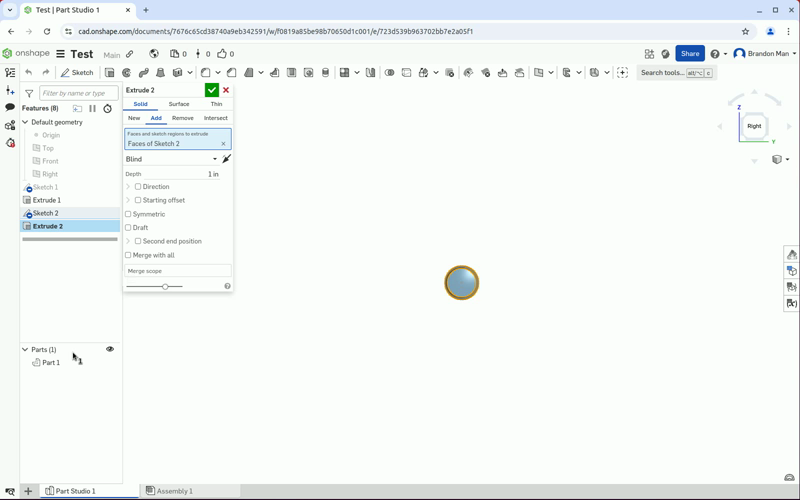
mouse_move(143, 106)
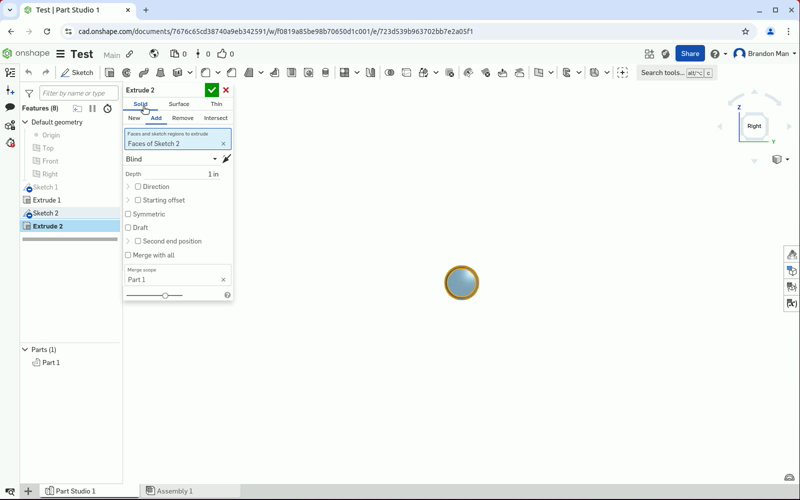
click(143, 106)
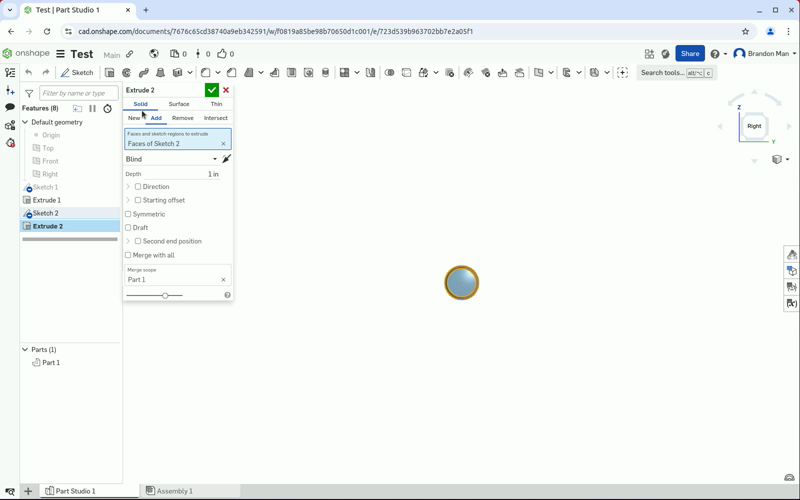
mouse_move(137, 120)
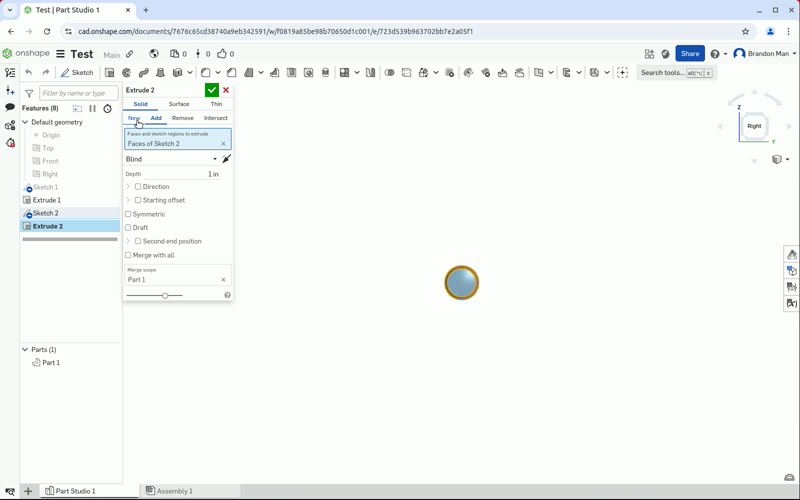
click(137, 120)
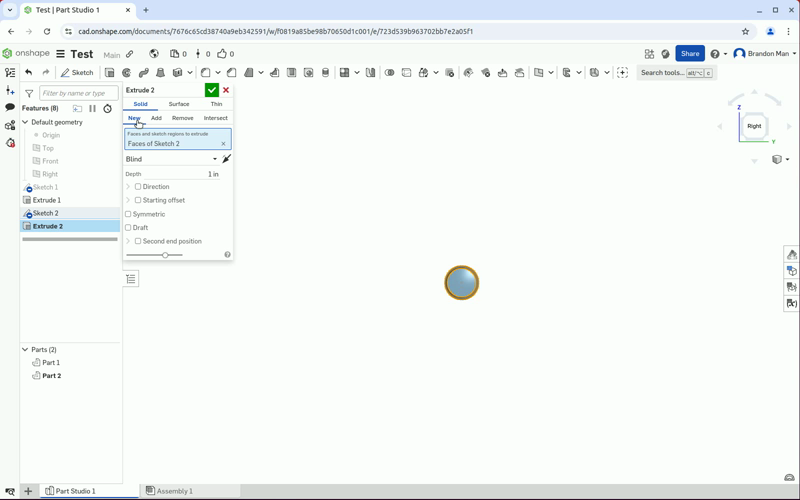
key(tab, 4)
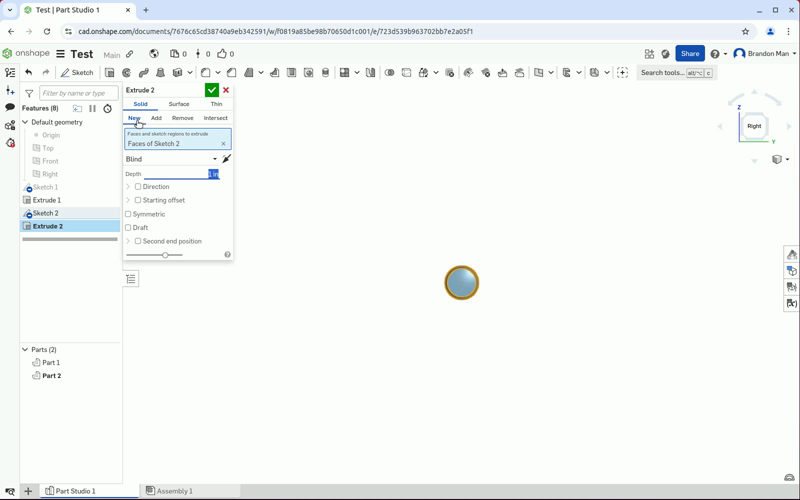
text(18.535)
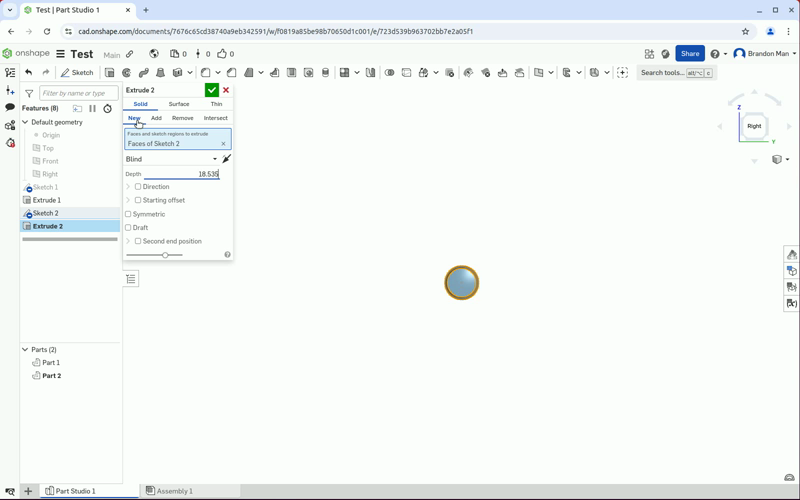
key(enter)
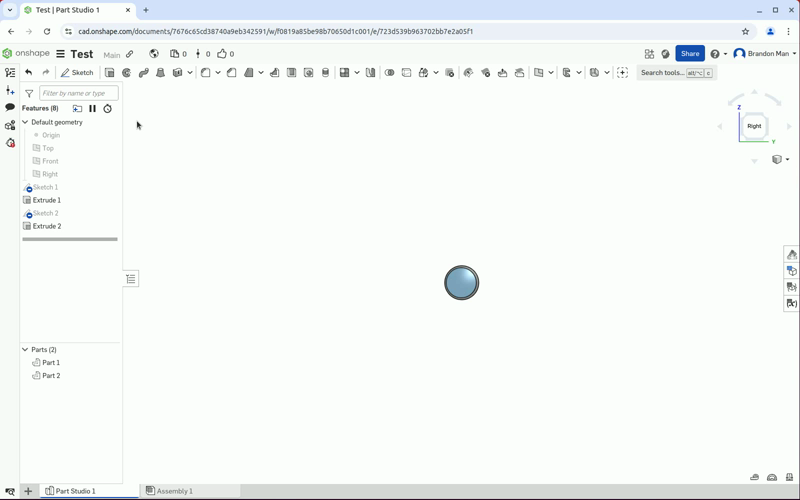
key(shift+h)
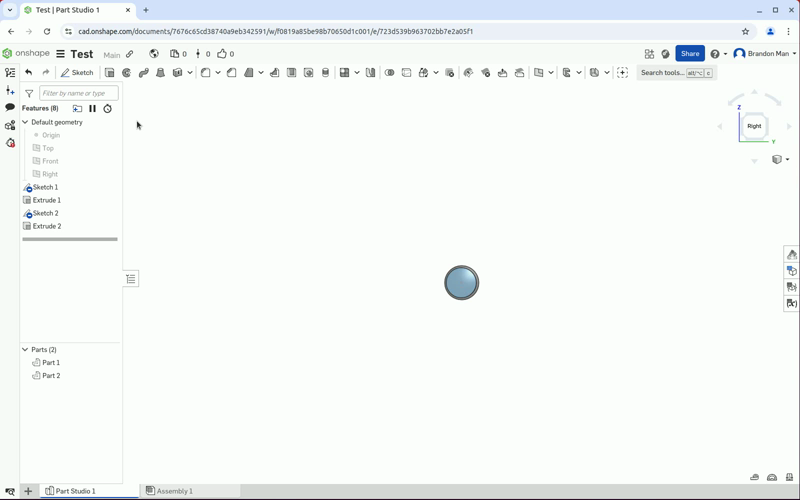
key(shift+h)
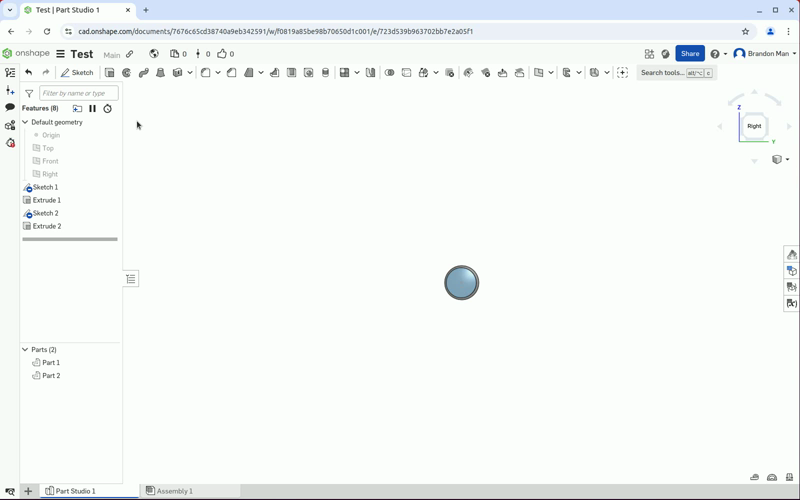
key(shift+7)
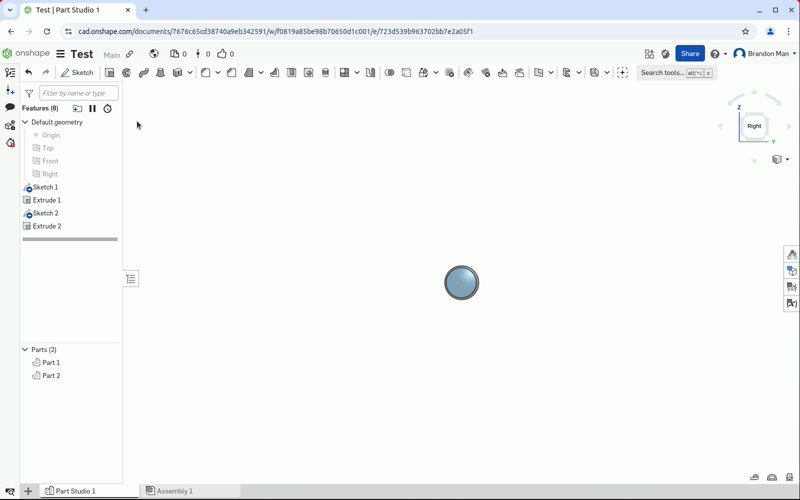
key(right, 2)
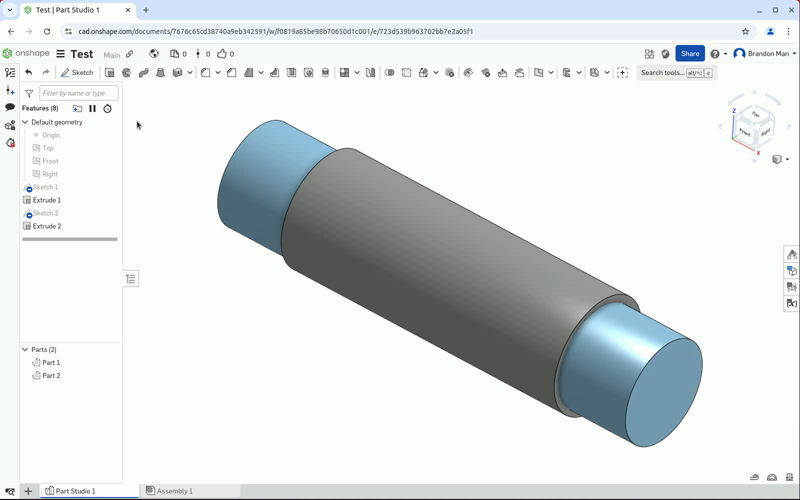
key(down, 2)
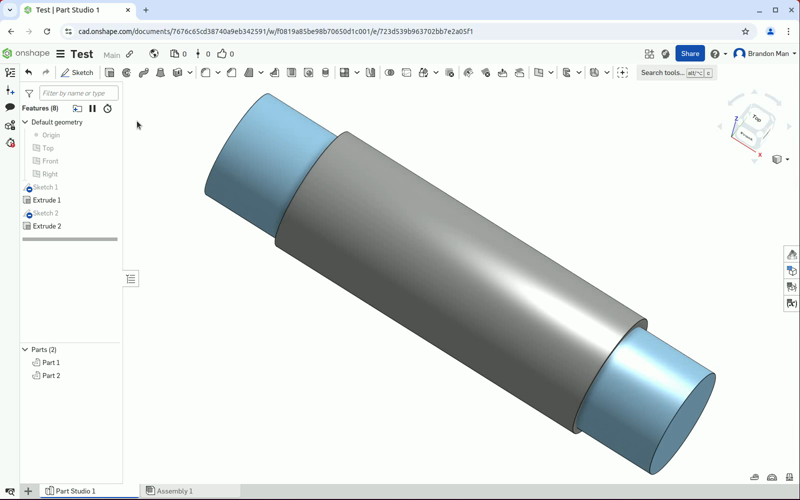
key(up, 2)
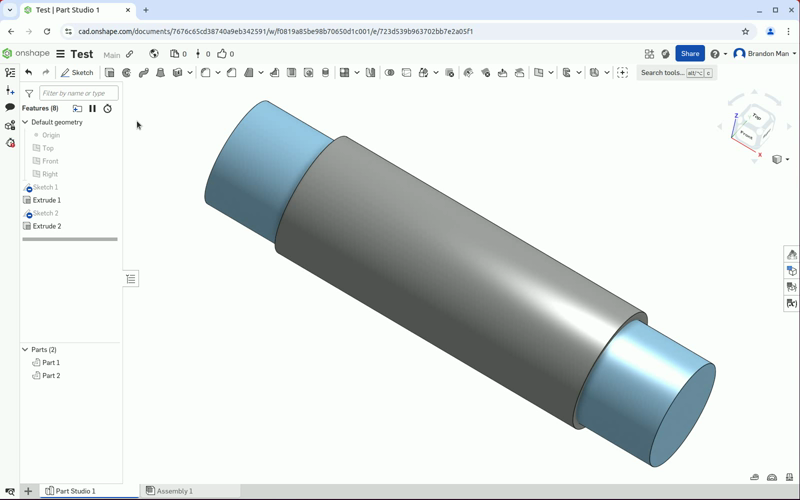
key(left, 2)
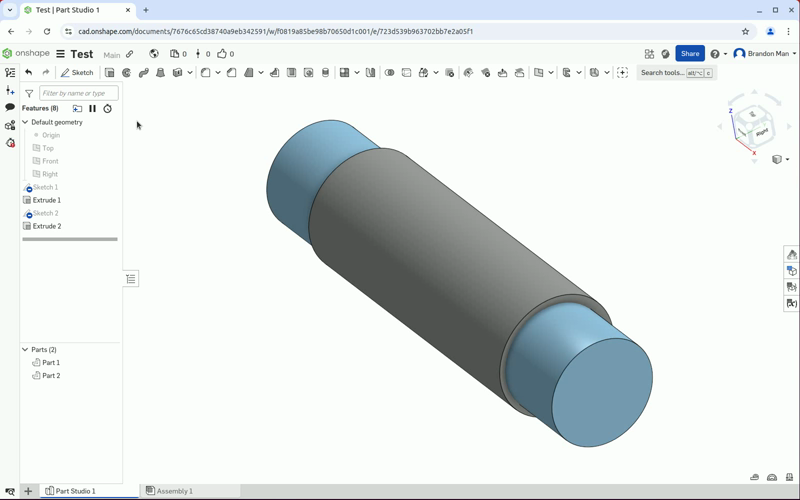
mouse_move(73, 189)
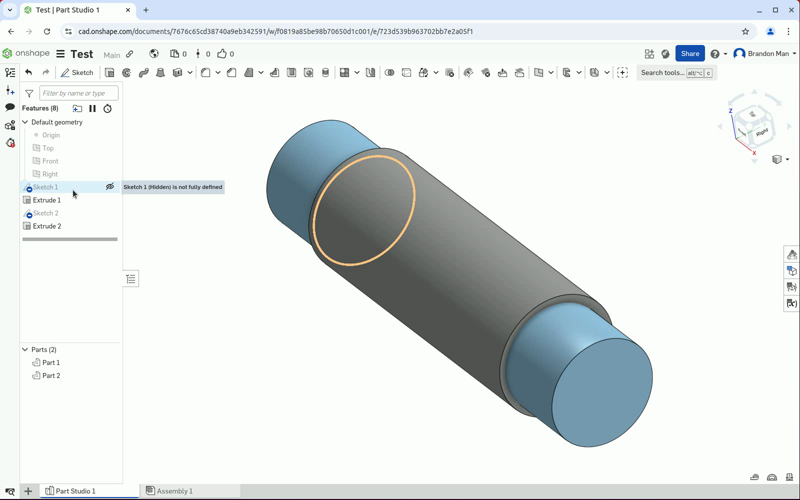
click(73, 189)